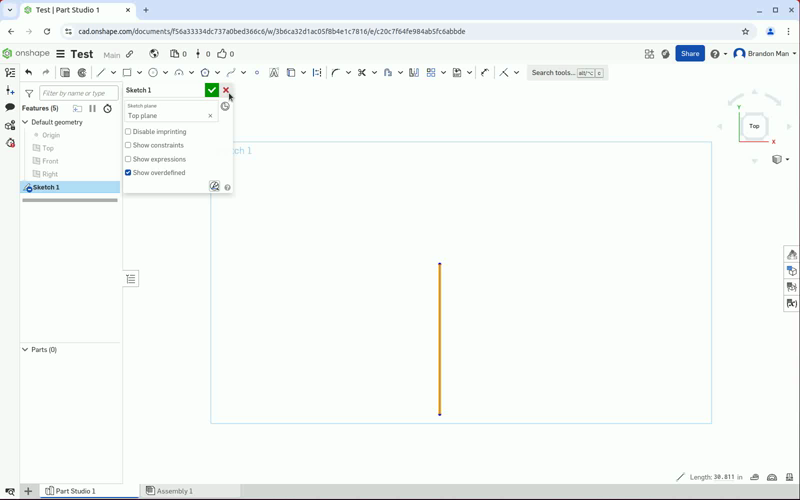
key(shift+h)
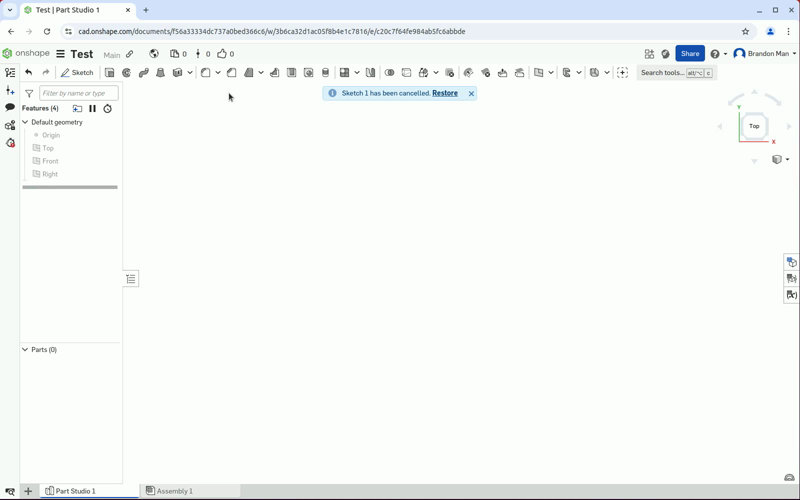
mouse_move(73, 352)
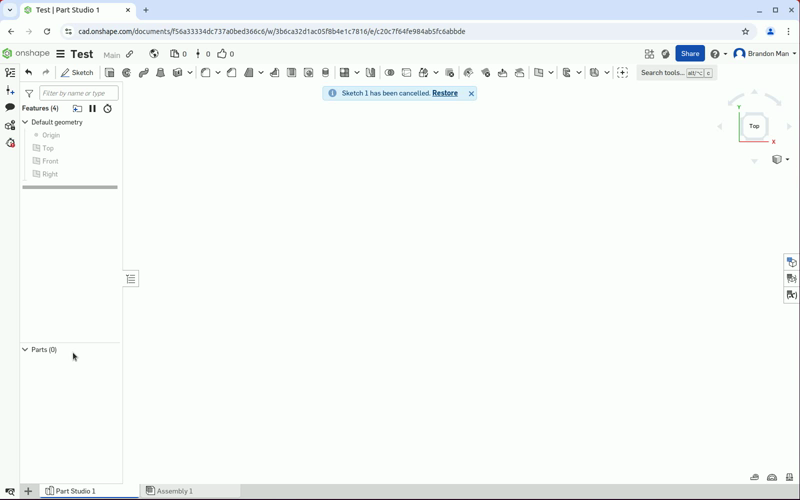
key(y)
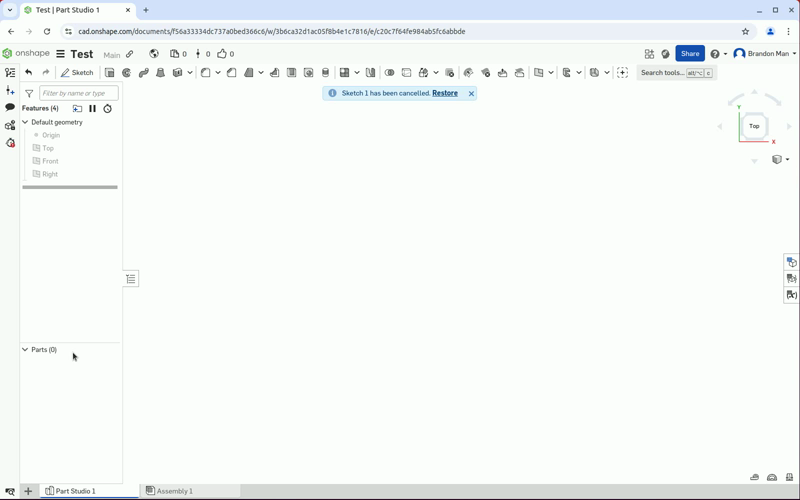
key(shift+p)
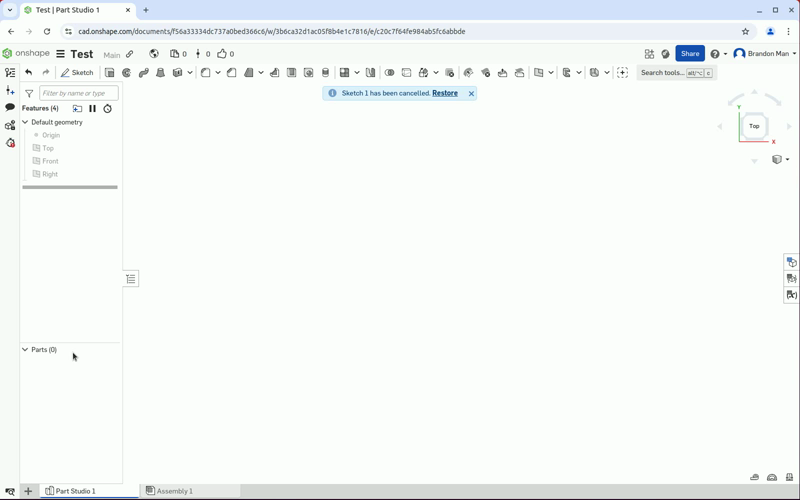
key(space)
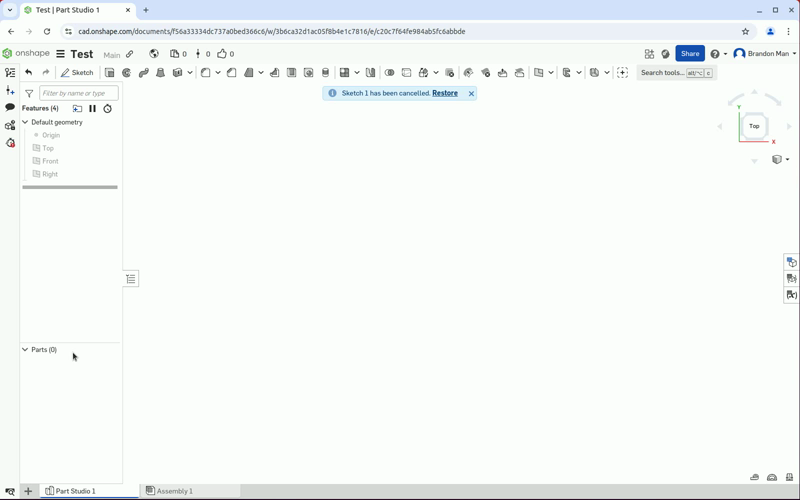
key_down(shift)
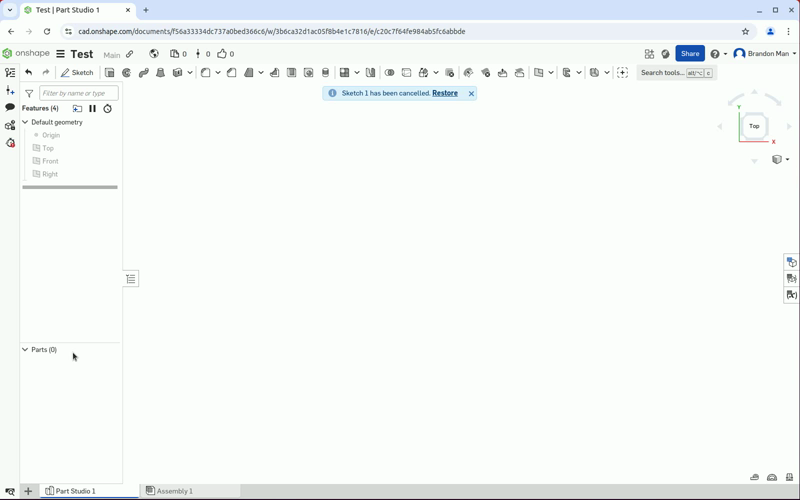
key(up)
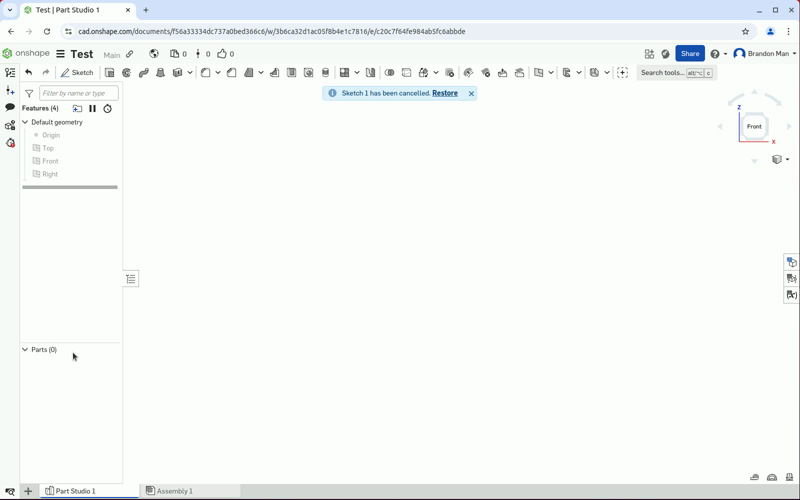
key_up(shift)
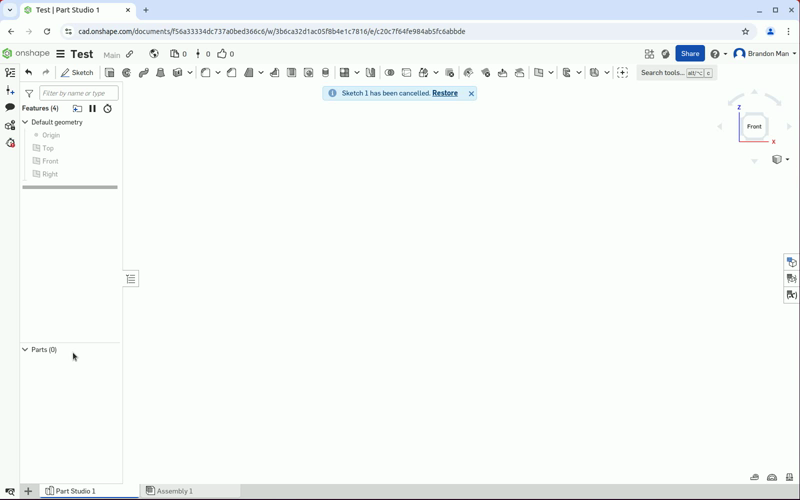
mouse_move(73, 352)
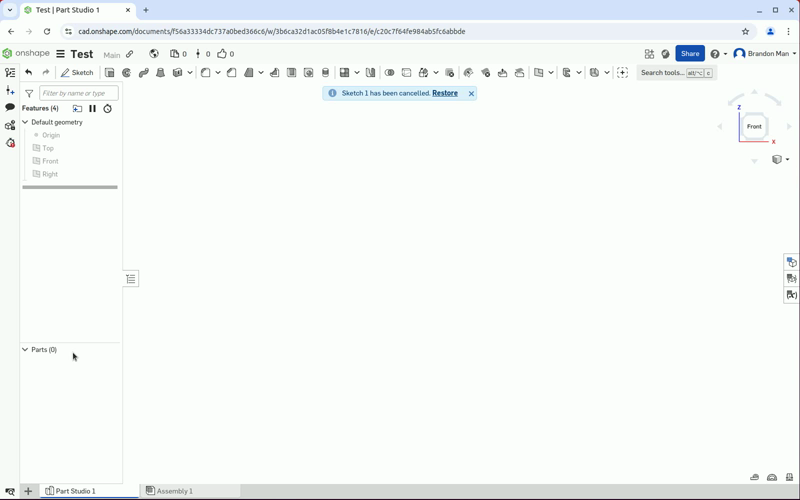
key(shift+y)
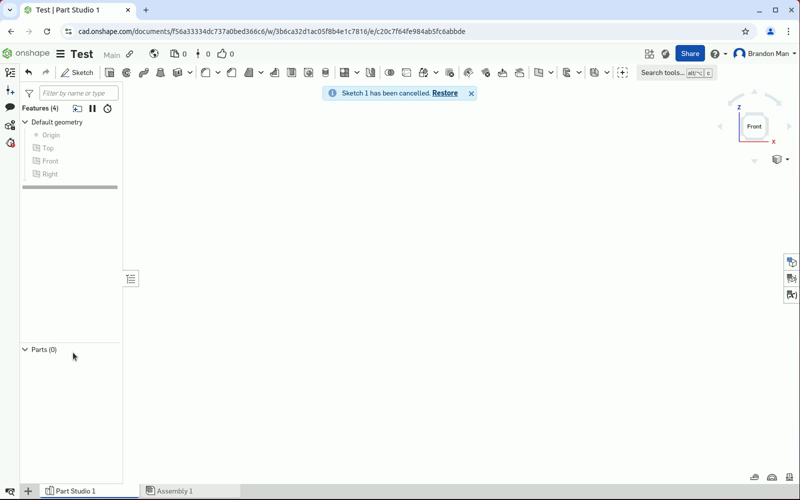
key(shift+s)
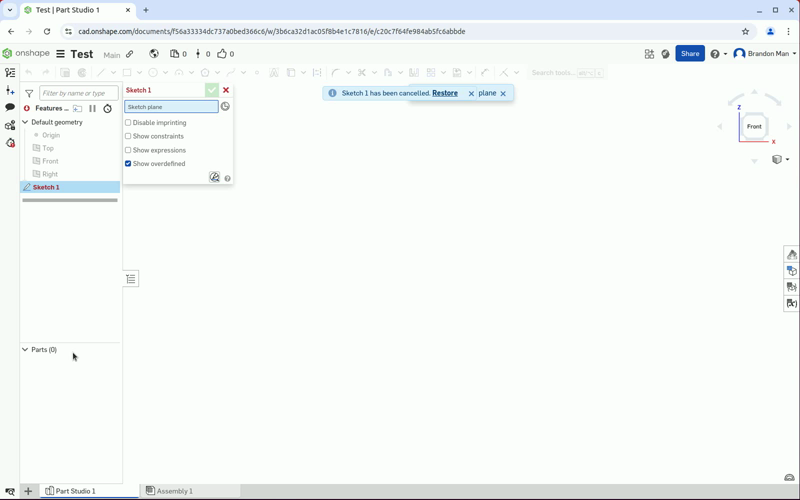
mouse_move(73, 163)
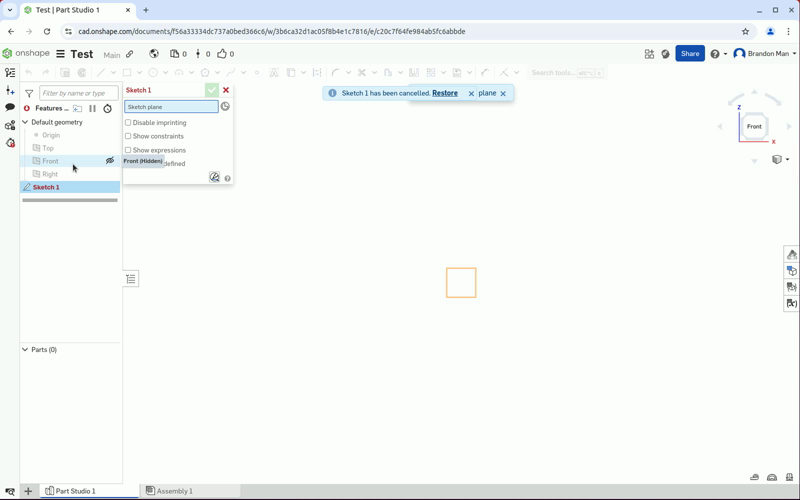
click(73, 163)
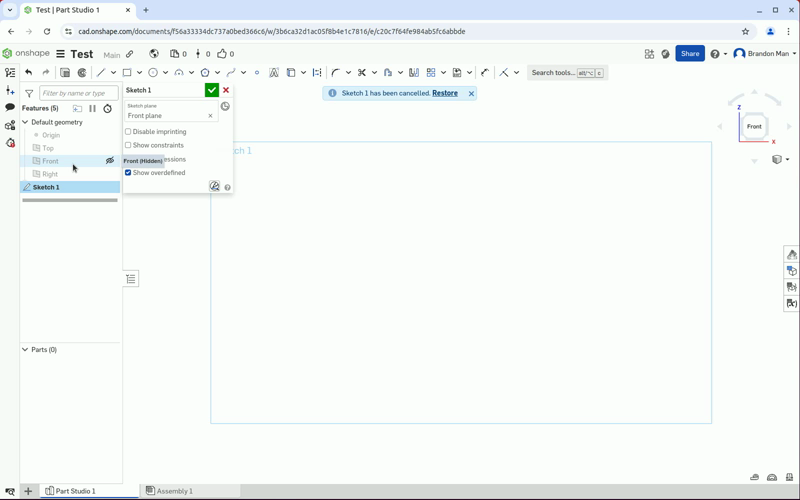
mouse_move(73, 352)
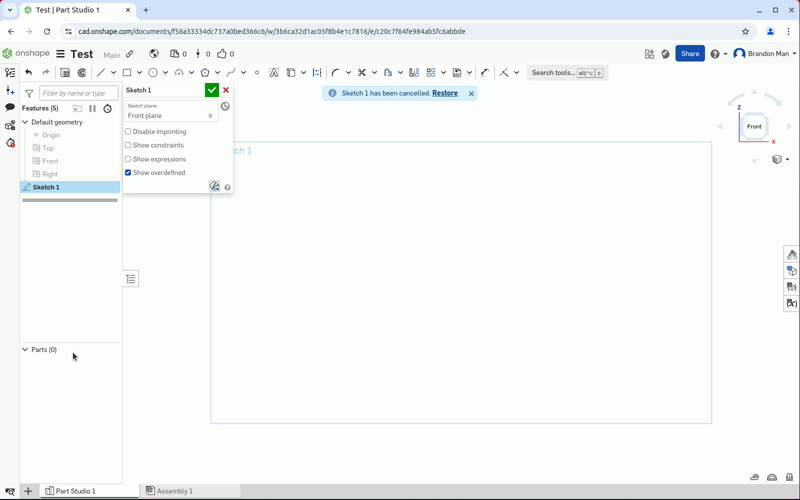
key(y)
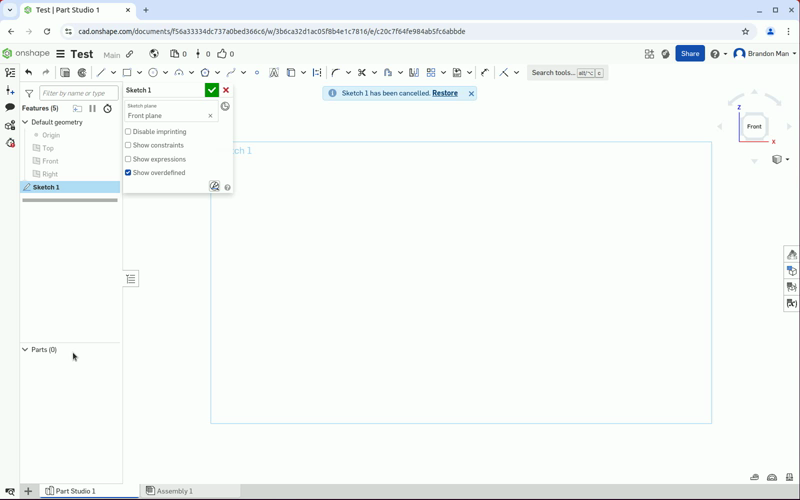
key(l)
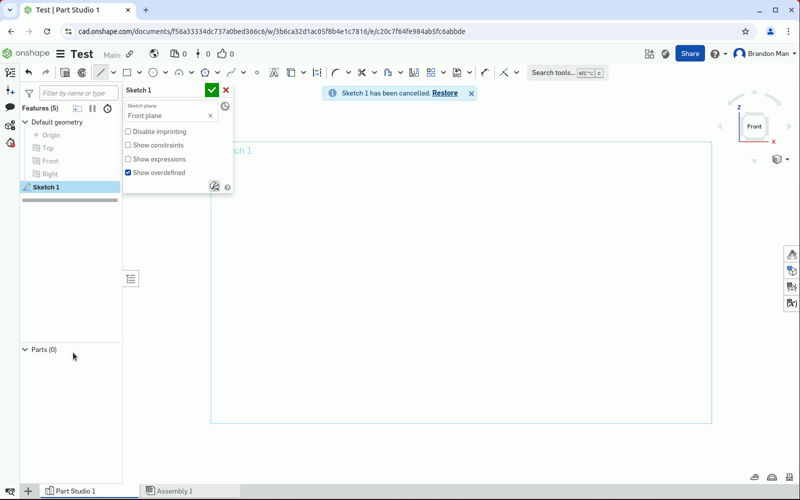
key_down(shift)
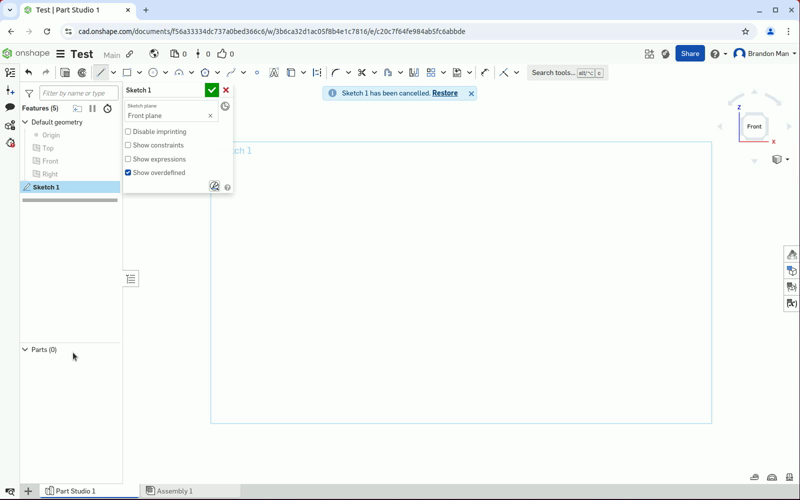
mouse_move(348, 339)
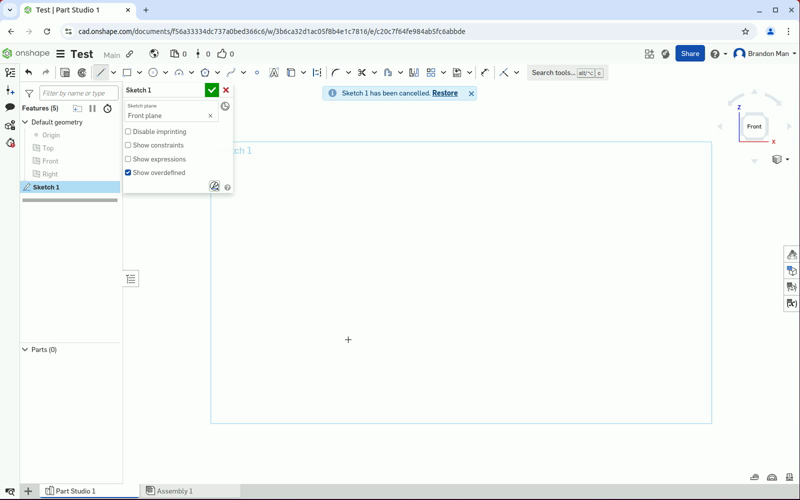
click(348, 339)
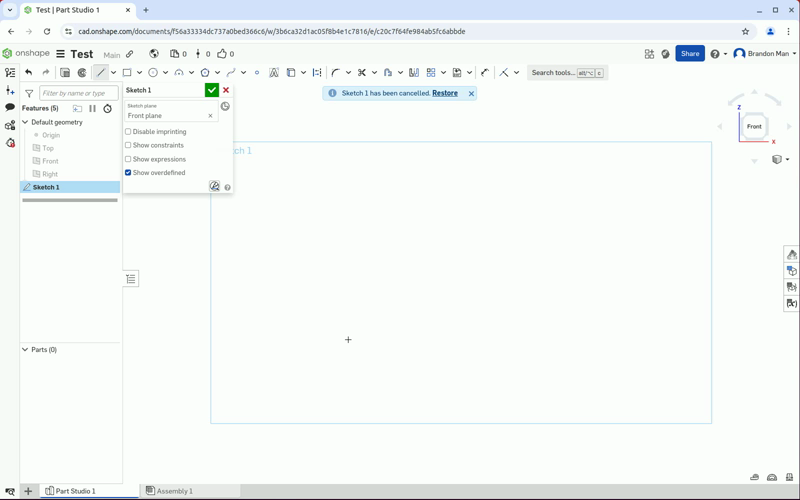
key_up(shift)
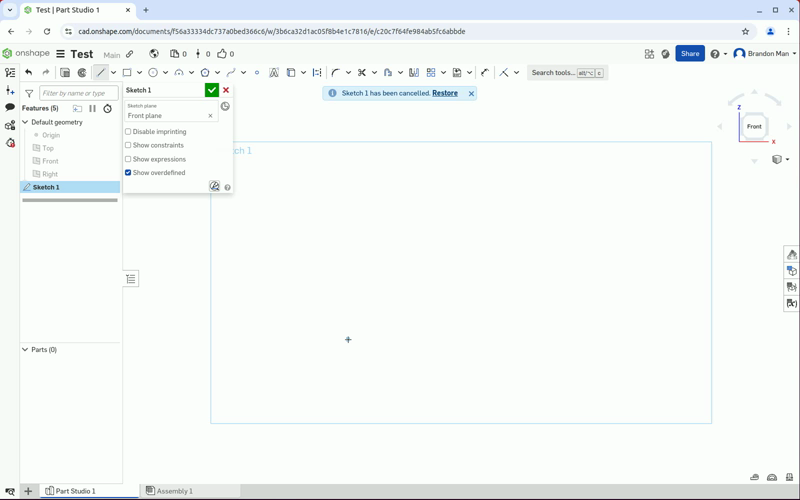
key_down(shift)
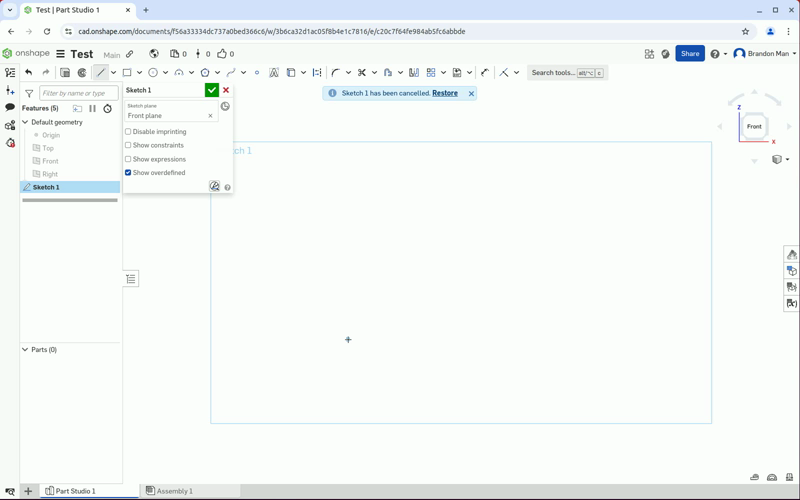
mouse_move(529, 339)
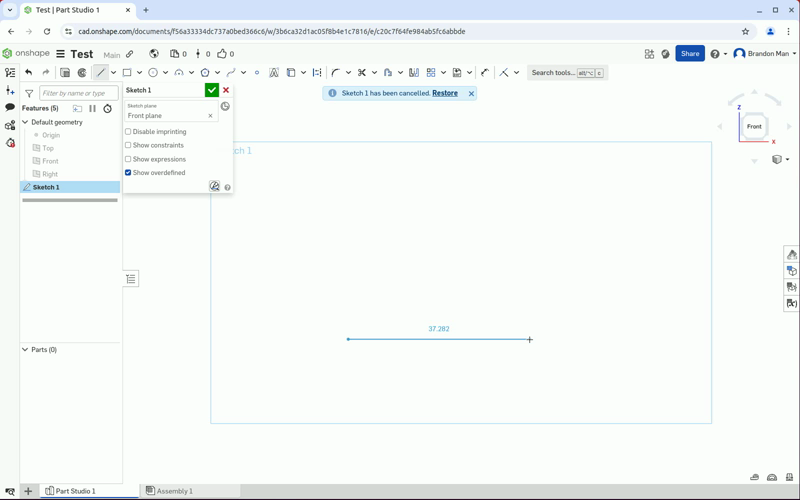
click(529, 339)
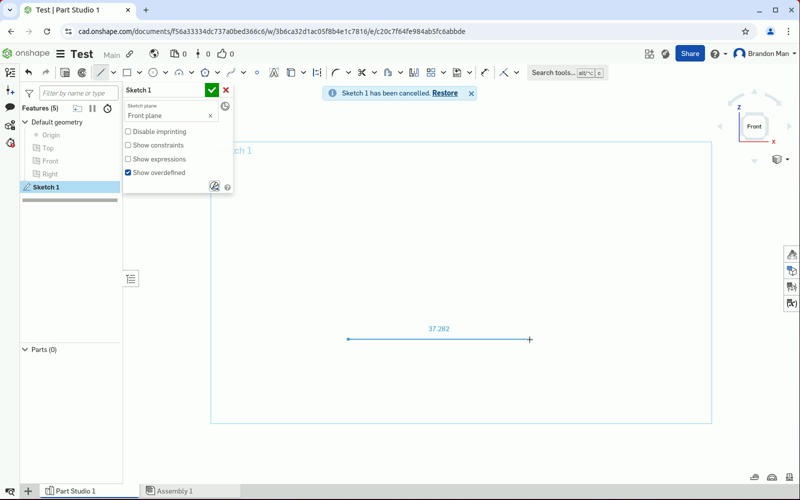
key_up(shift)
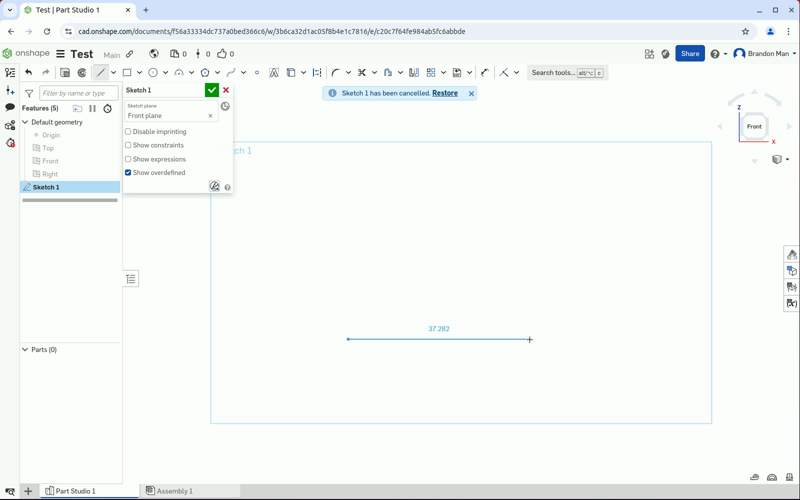
key_down(shift)
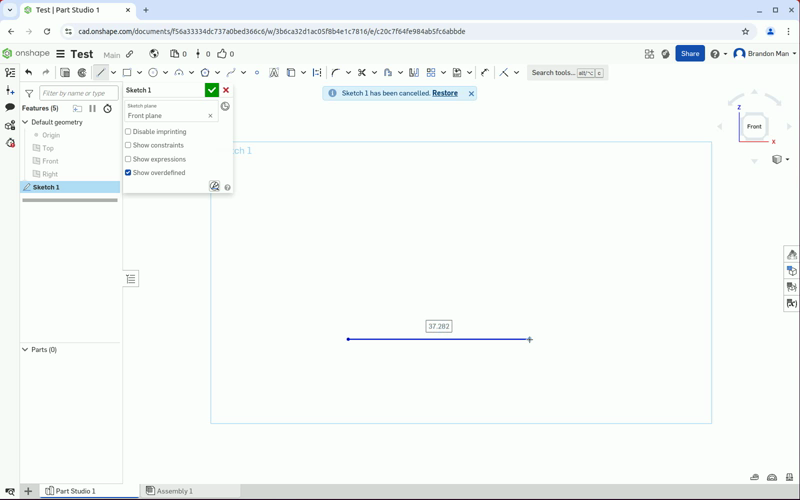
mouse_move(559, 339)
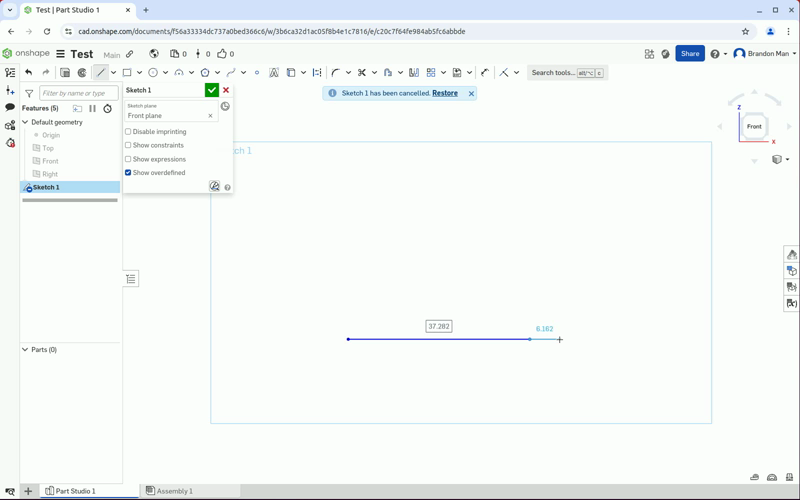
mouse_move(529, 310)
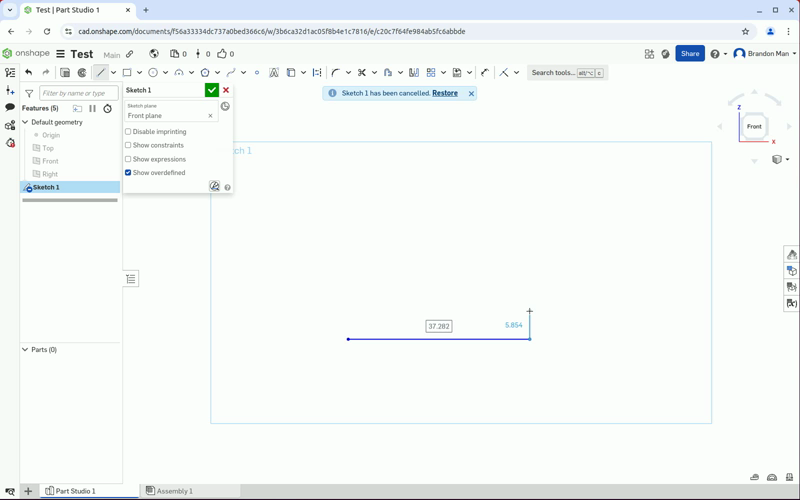
click(529, 310)
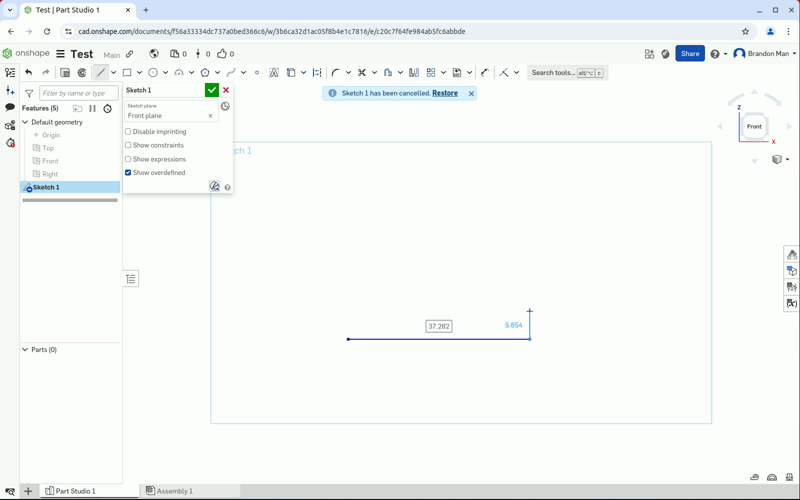
key_up(shift)
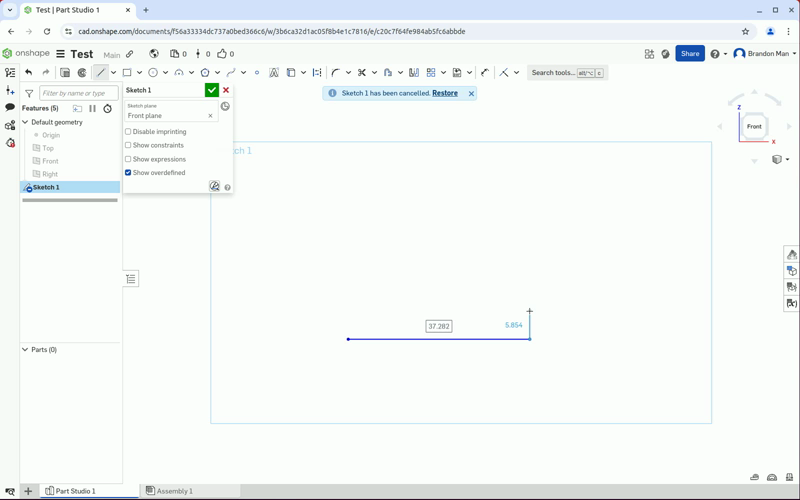
key_down(shift)
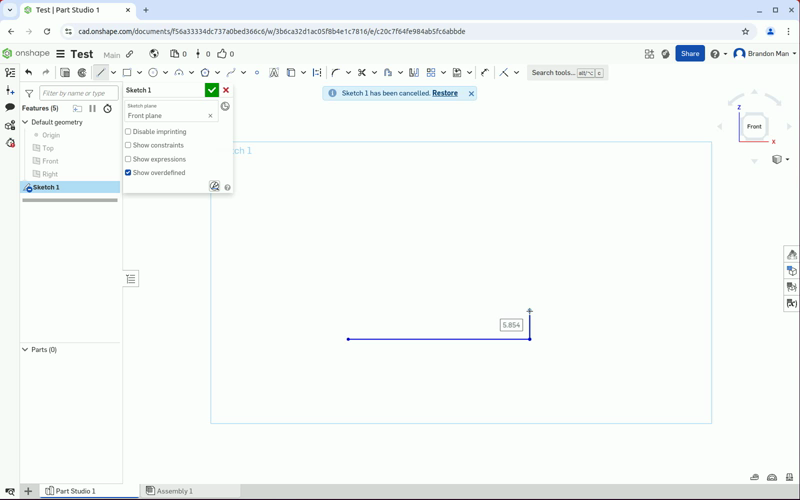
mouse_move(559, 310)
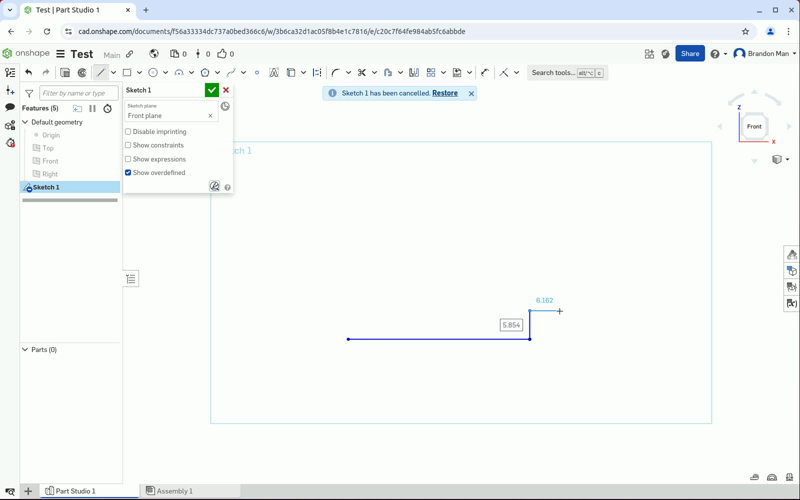
mouse_move(572, 310)
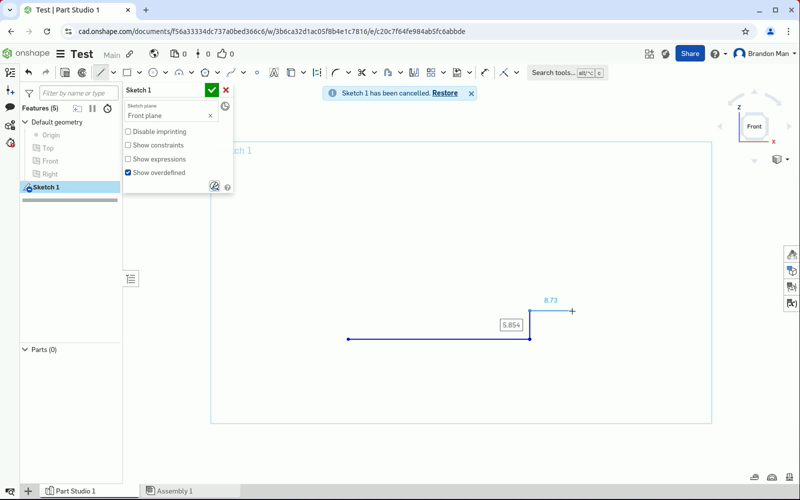
click(572, 310)
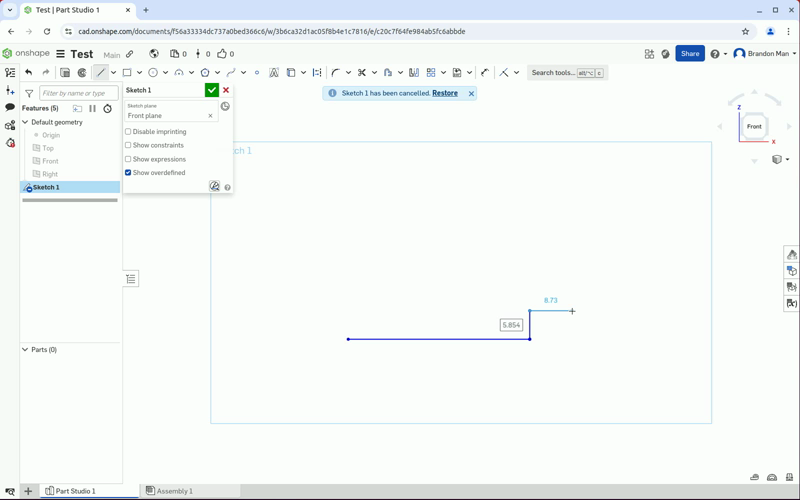
key_up(shift)
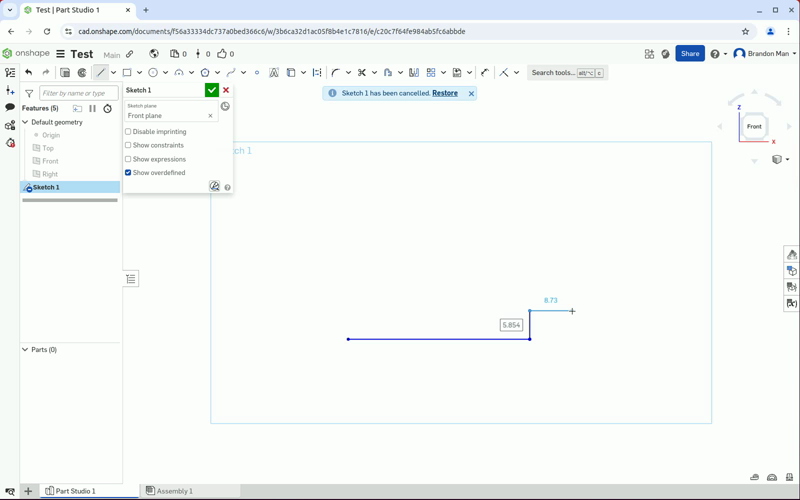
key_down(shift)
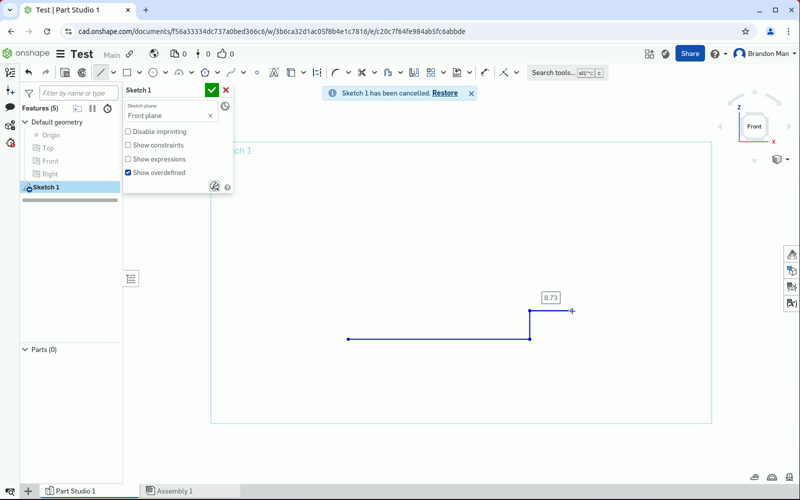
mouse_move(572, 226)
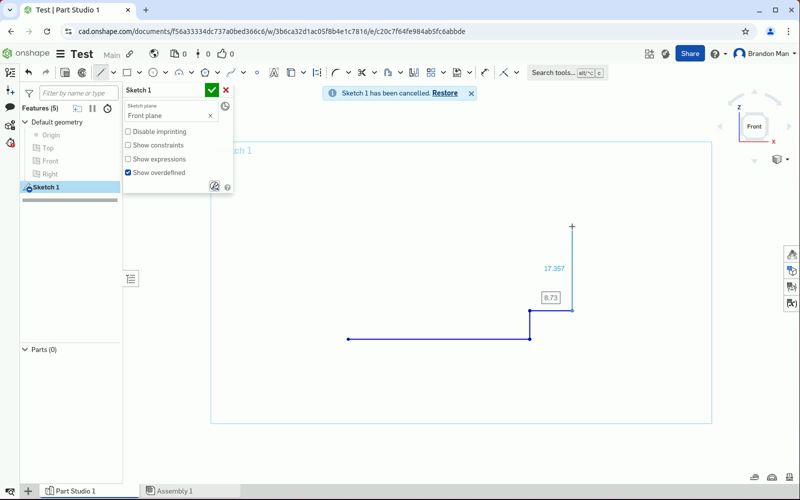
click(572, 226)
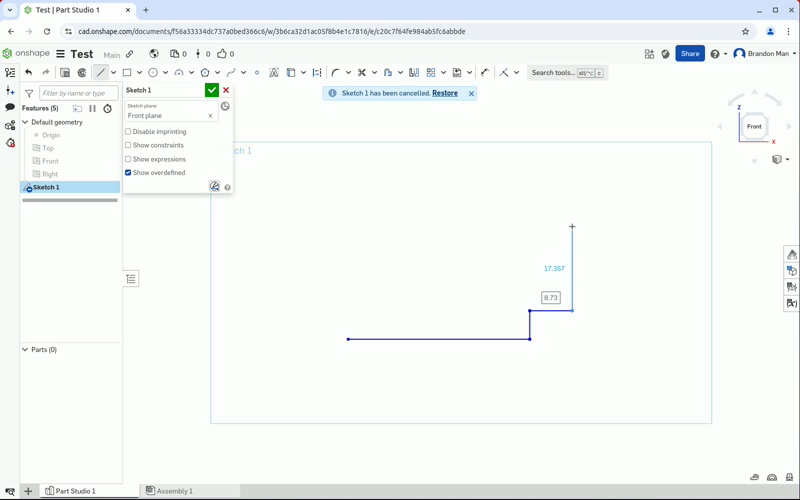
key_up(shift)
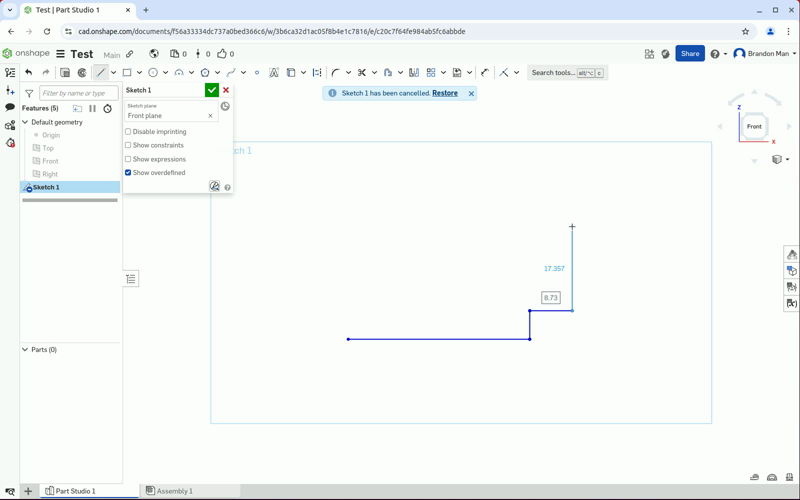
key_down(shift)
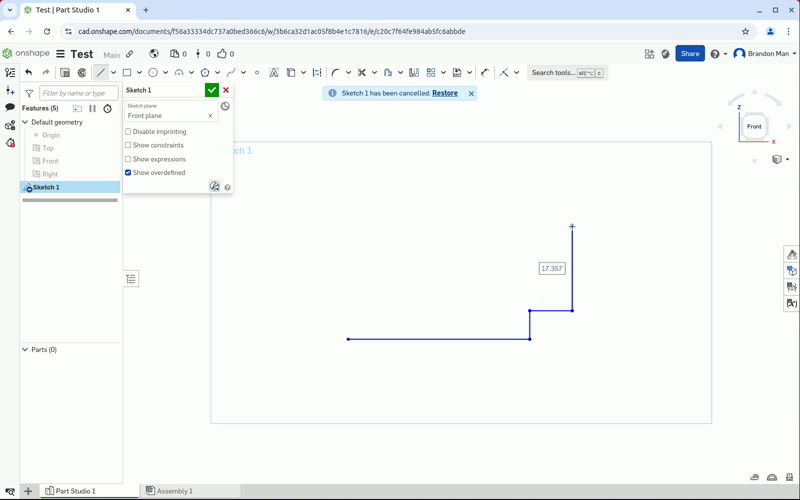
mouse_move(348, 226)
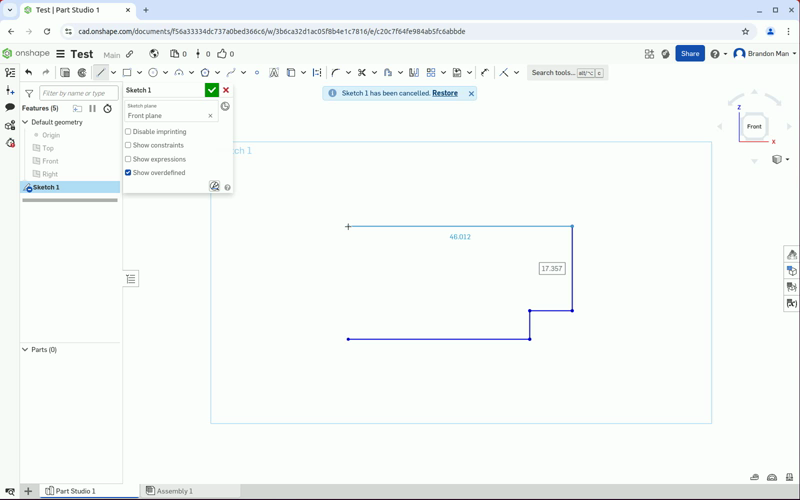
click(348, 226)
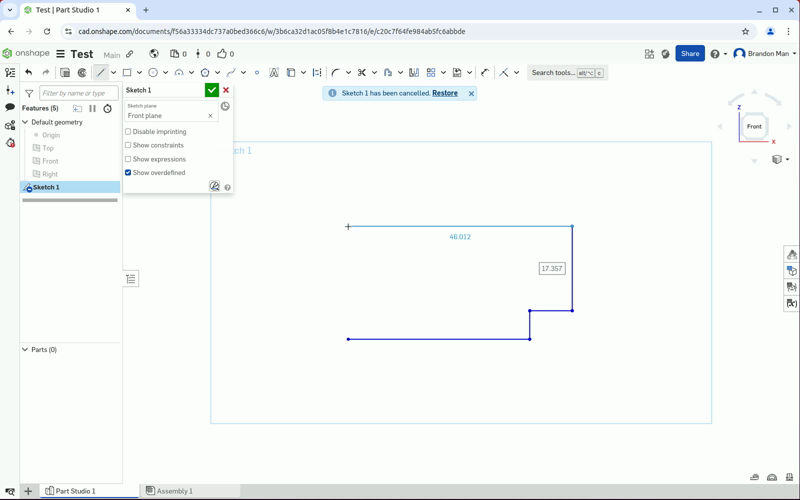
key_up(shift)
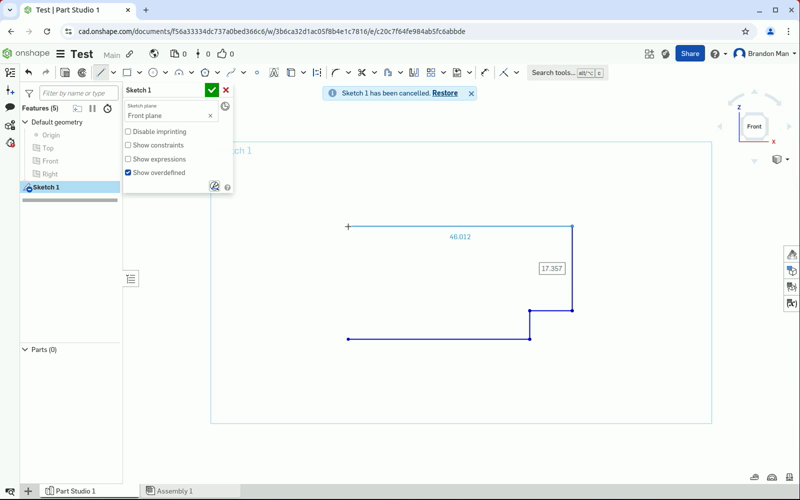
key_down(shift)
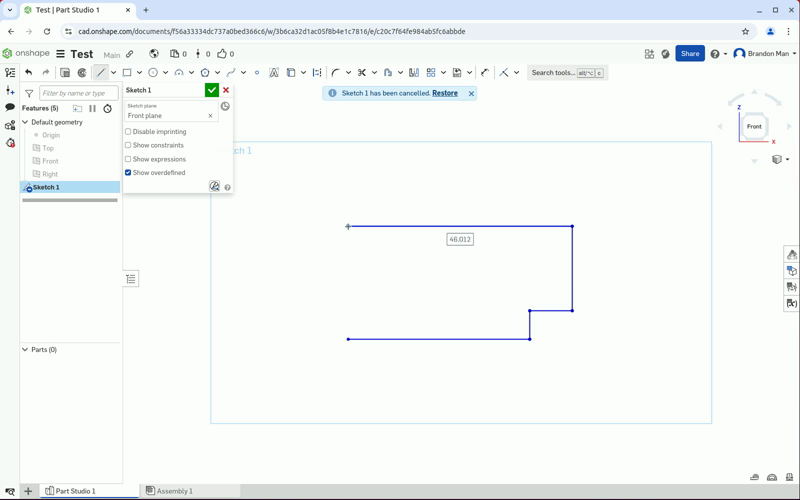
mouse_move(348, 339)
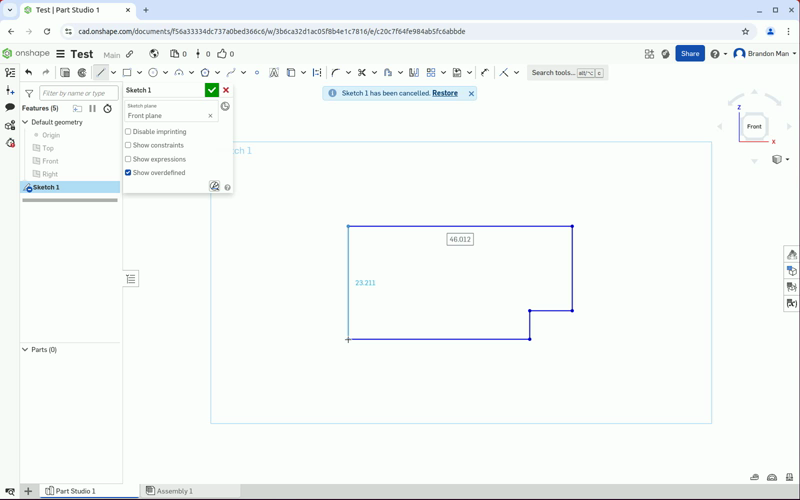
key_up(shift)
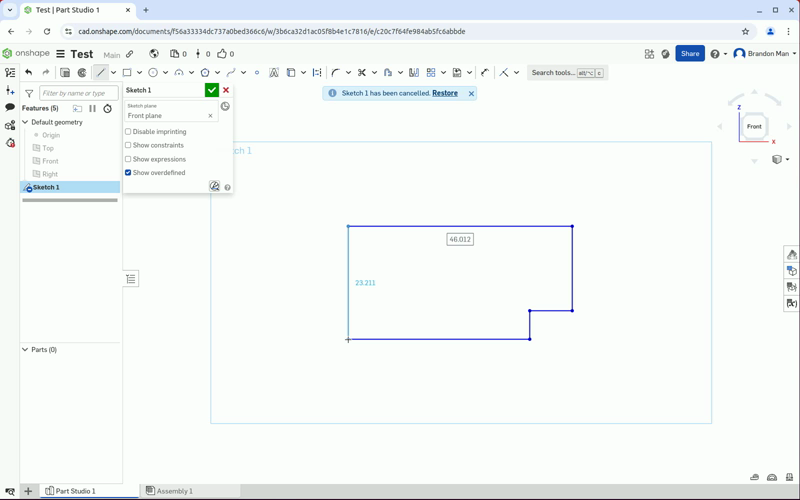
click(348, 339)
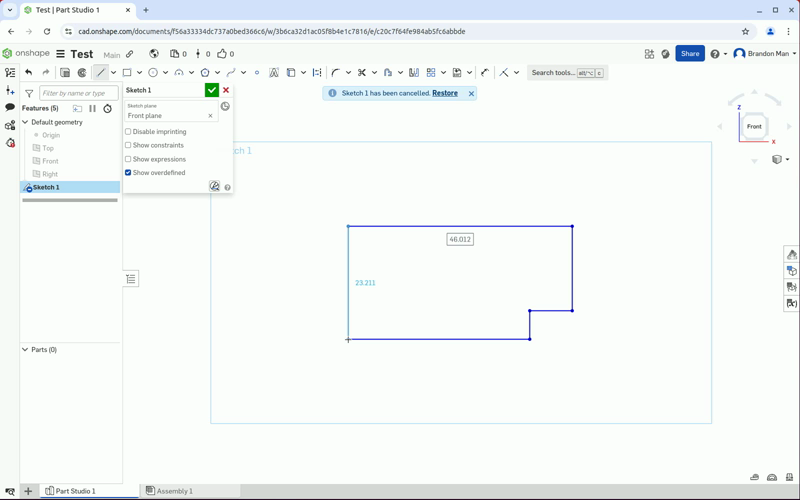
key(esc)
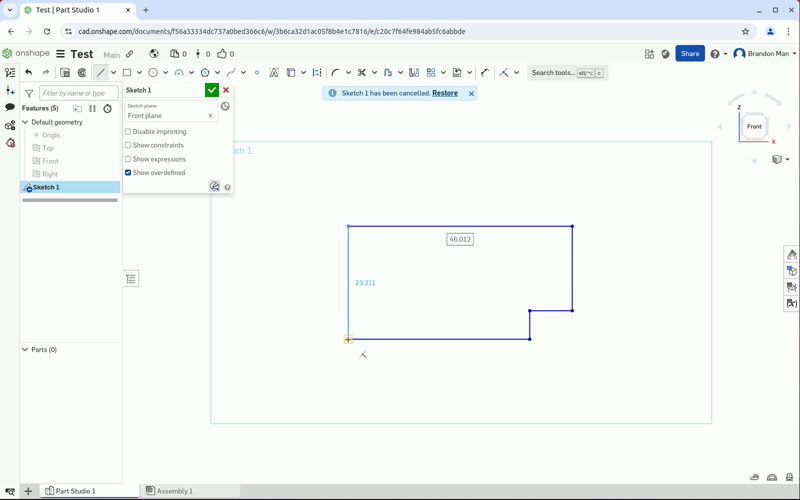
mouse_move(462, 294)
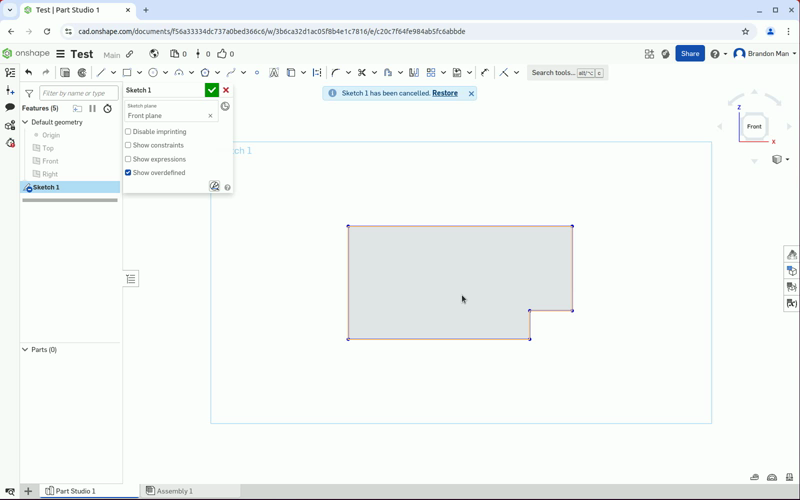
click(462, 294)
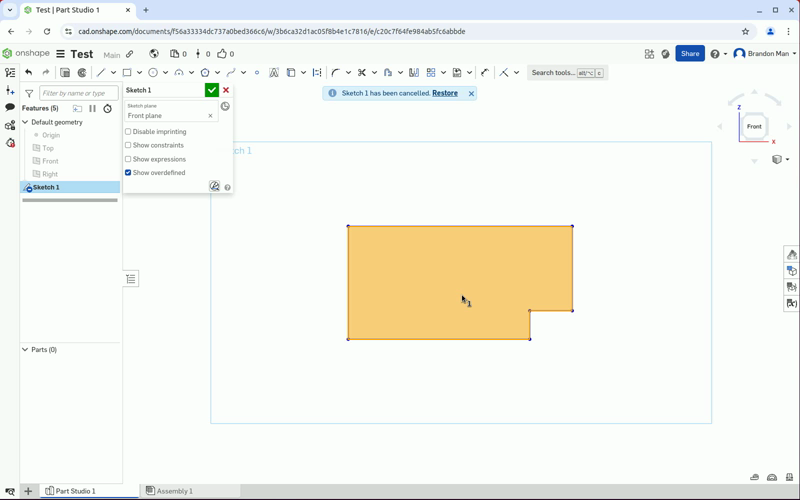
mouse_move(73, 352)
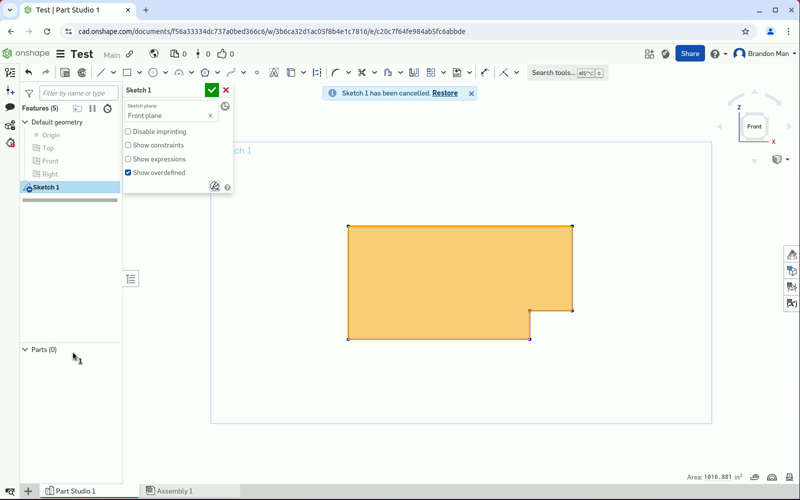
key(shift+y)
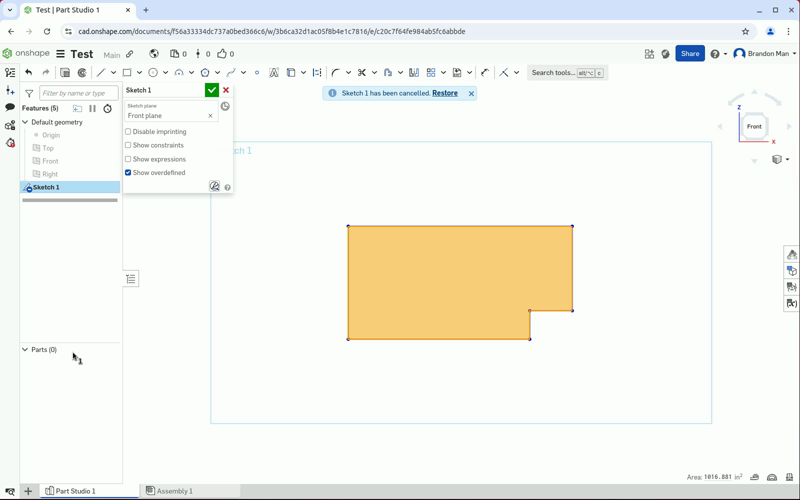
key(shift+e)
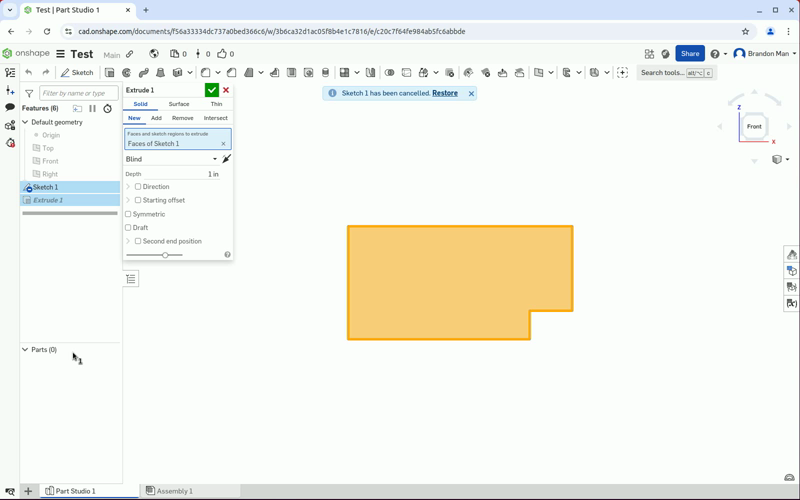
mouse_move(143, 106)
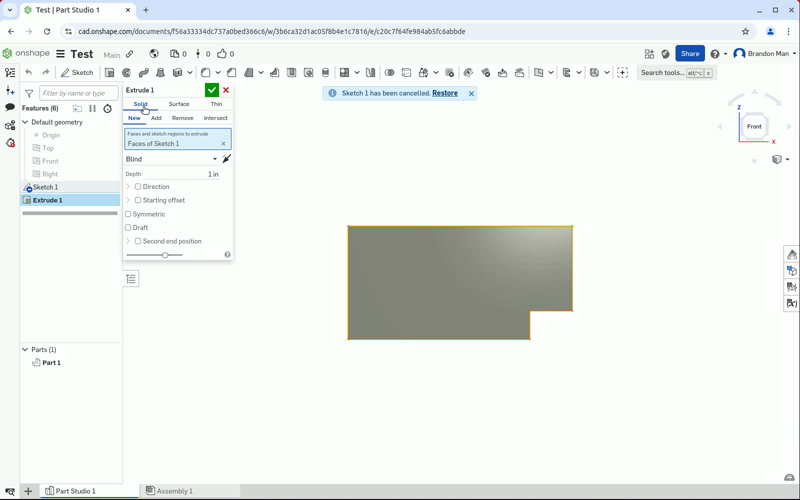
click(143, 106)
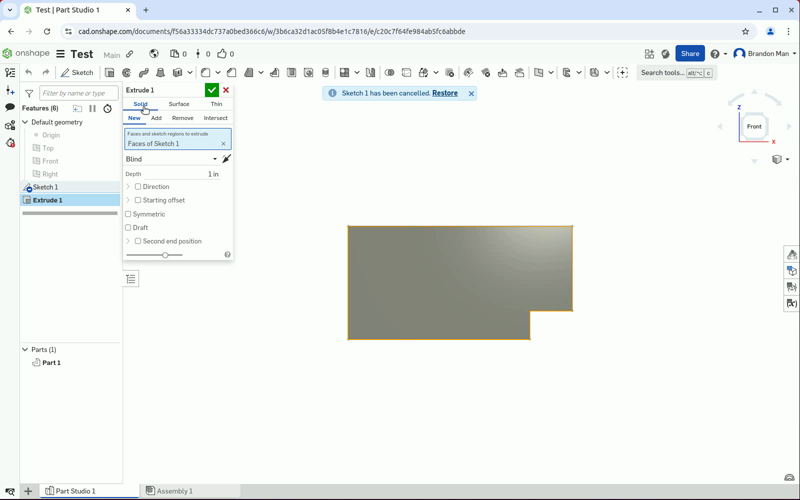
mouse_move(137, 120)
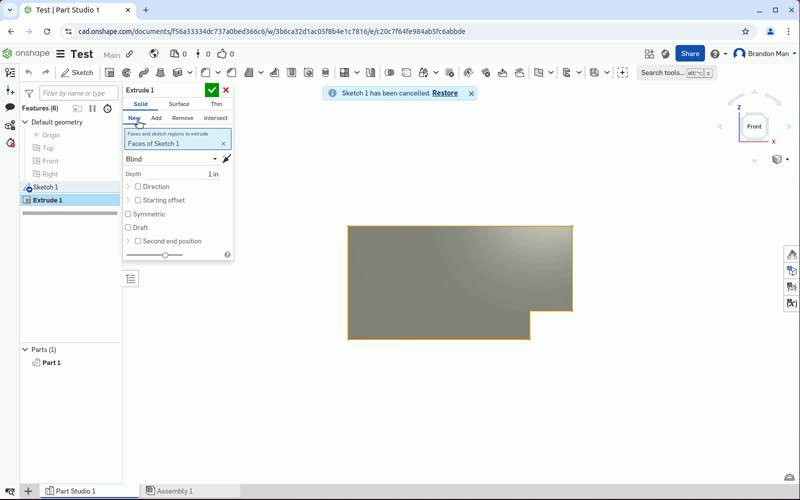
click(137, 120)
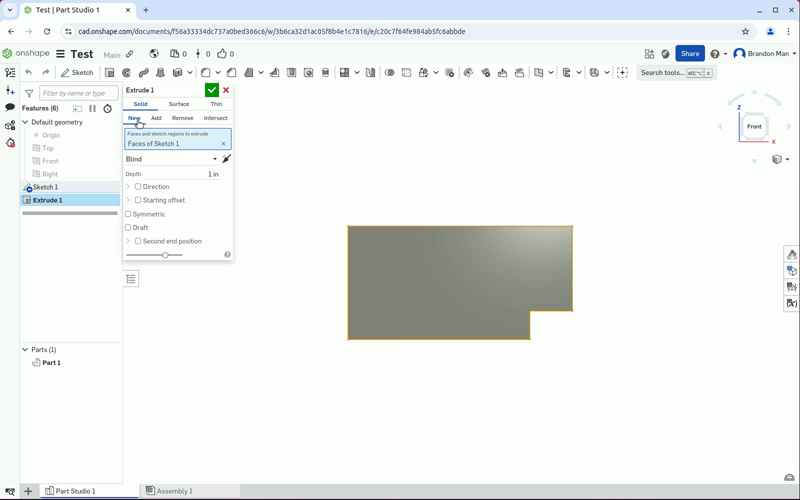
key(tab, 4)
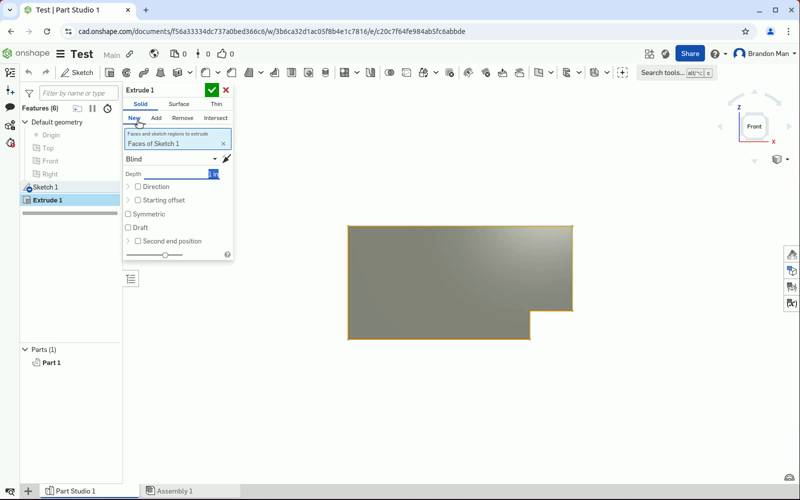
text(11.554)
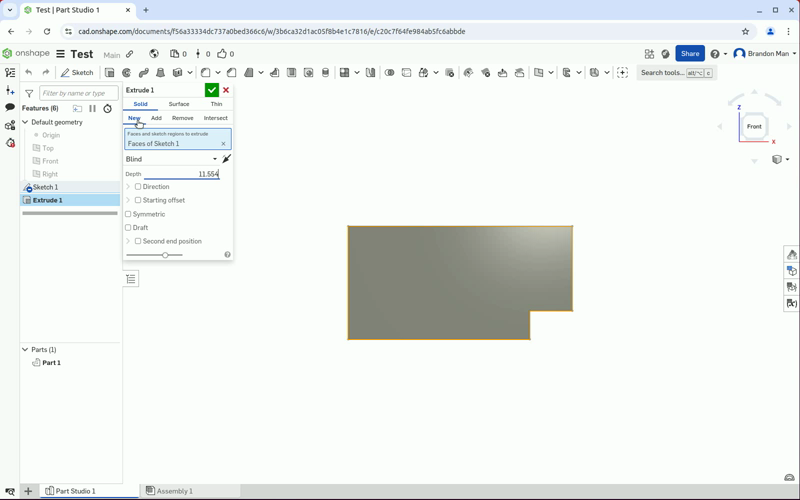
key(enter)
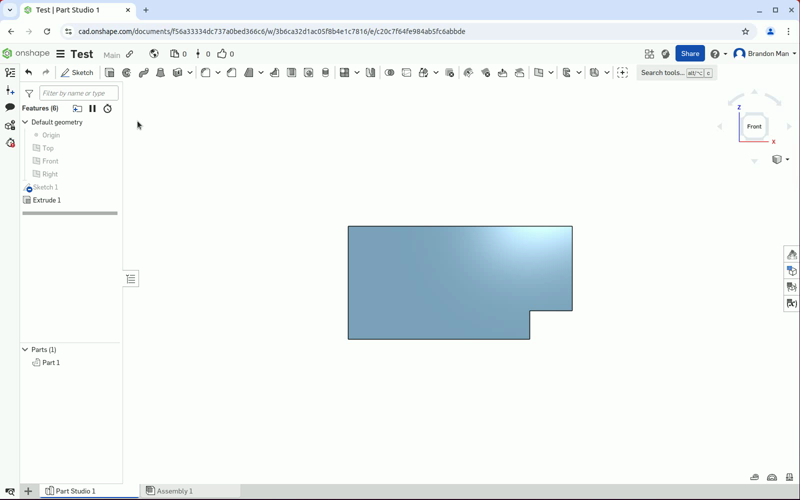
key(shift+h)
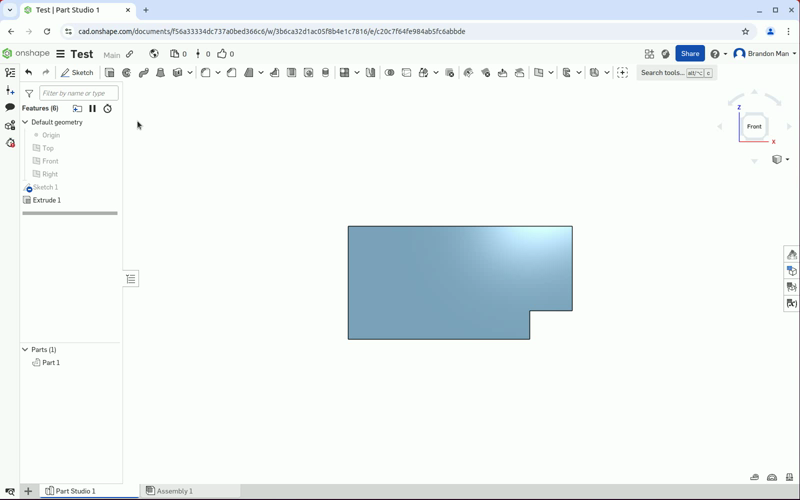
key(shift+h)
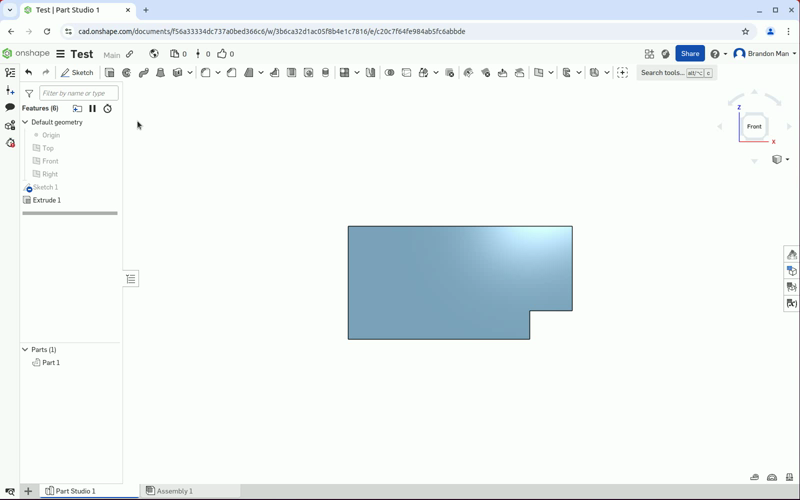
mouse_move(73, 189)
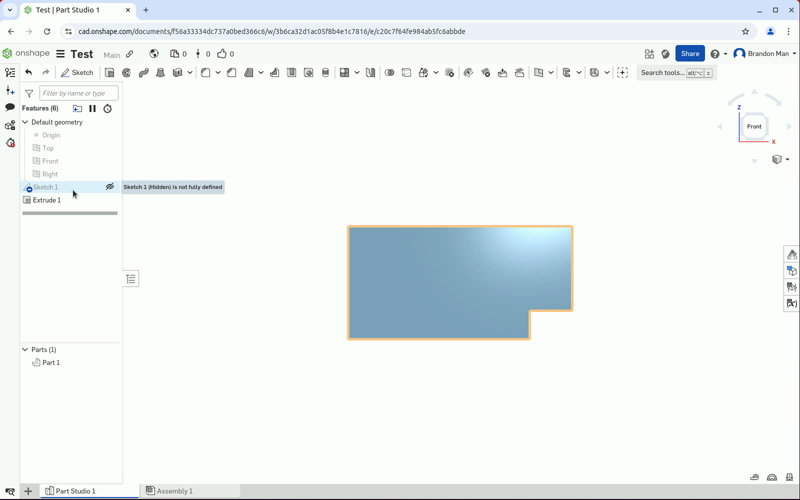
click(73, 189)
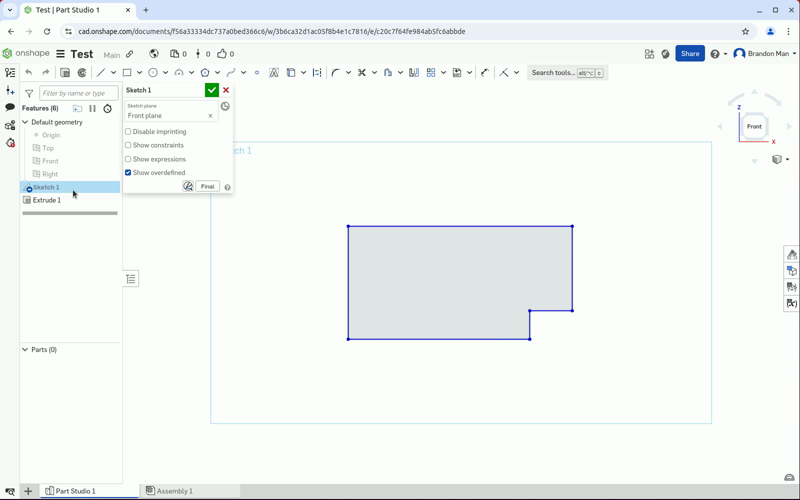
mouse_move(229, 92)
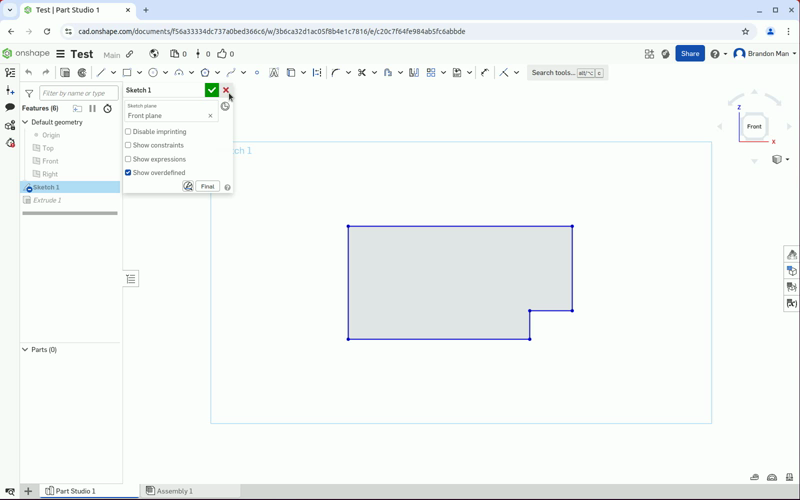
click(229, 92)
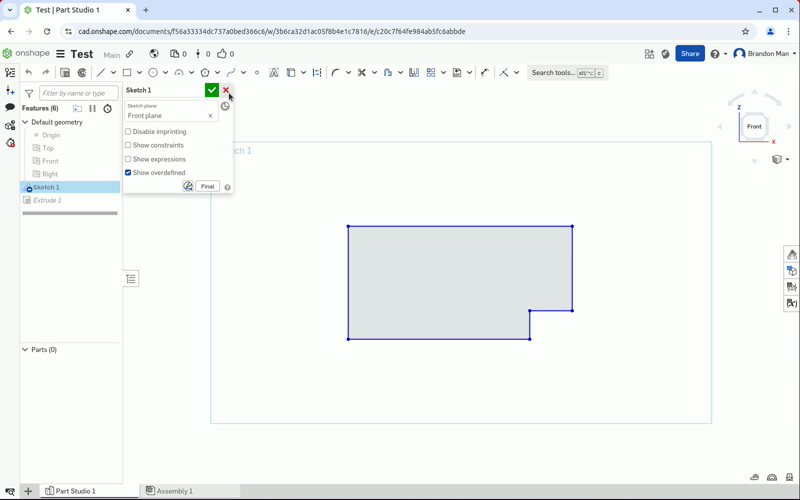
key(shift+s)
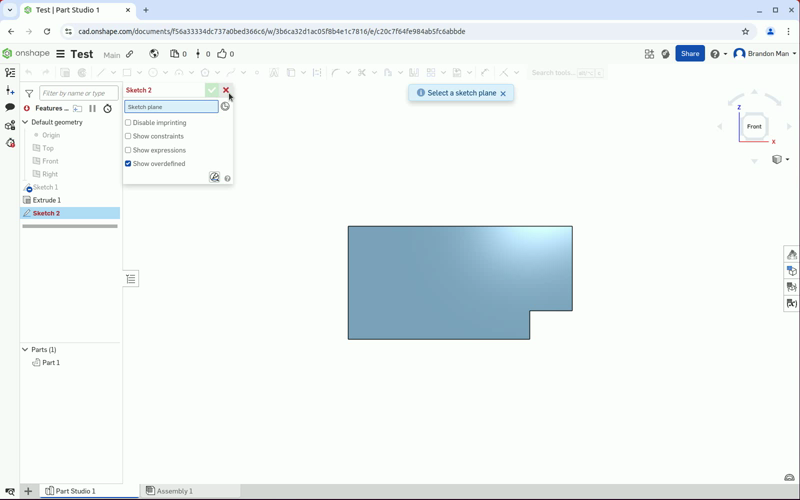
mouse_move(73, 163)
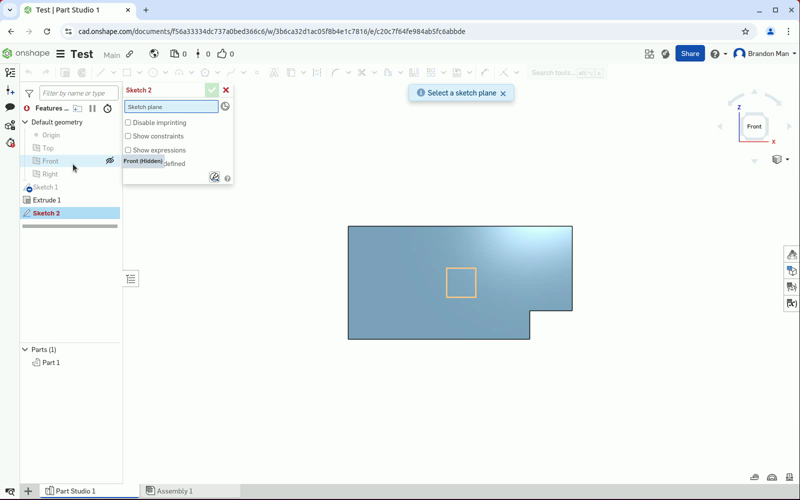
click(73, 163)
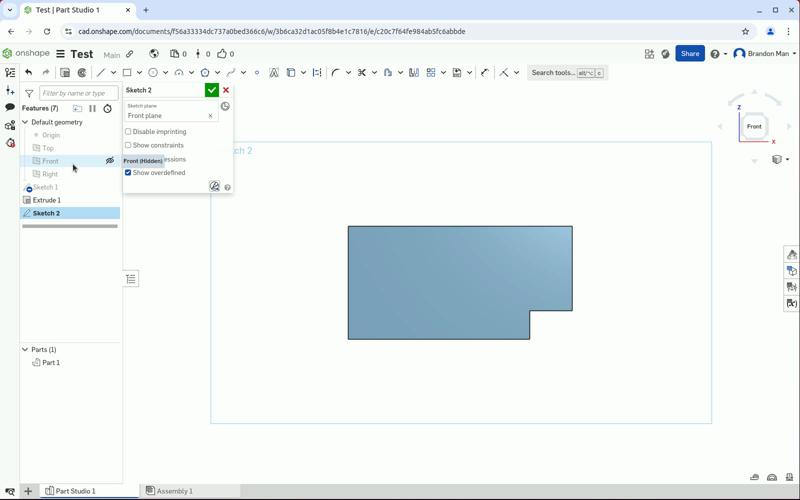
mouse_move(73, 352)
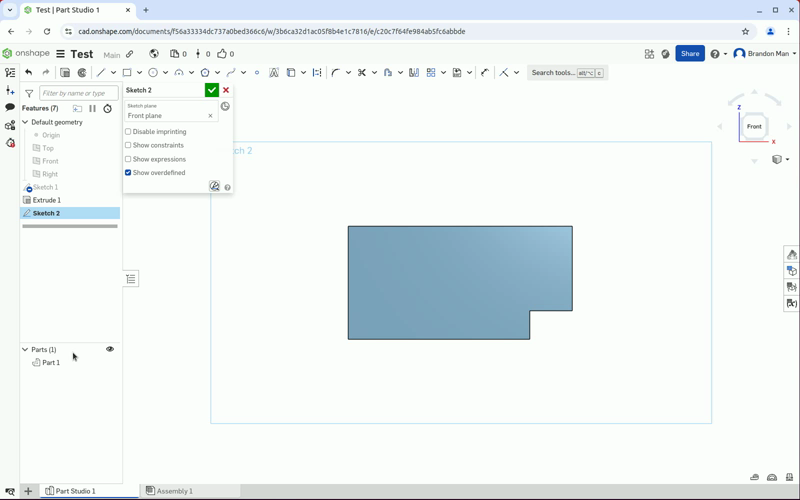
key(y)
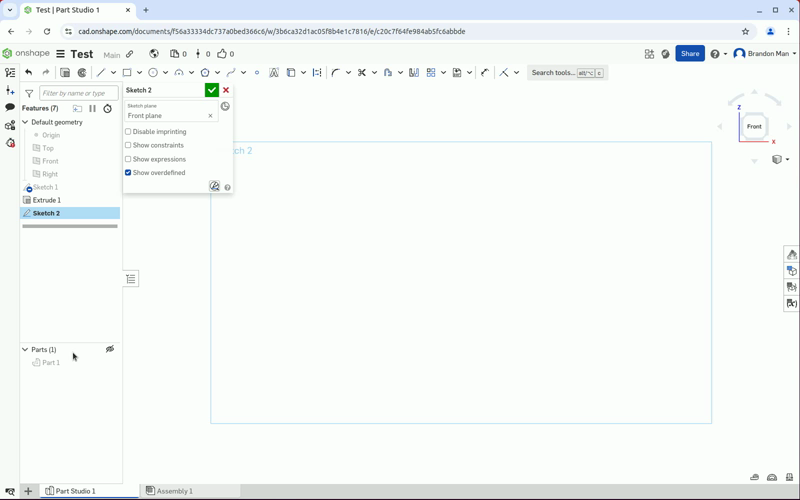
key(l)
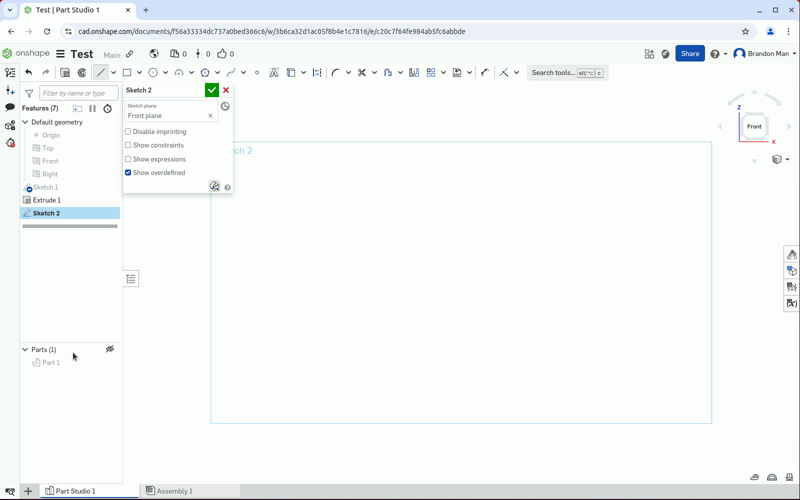
key_down(shift)
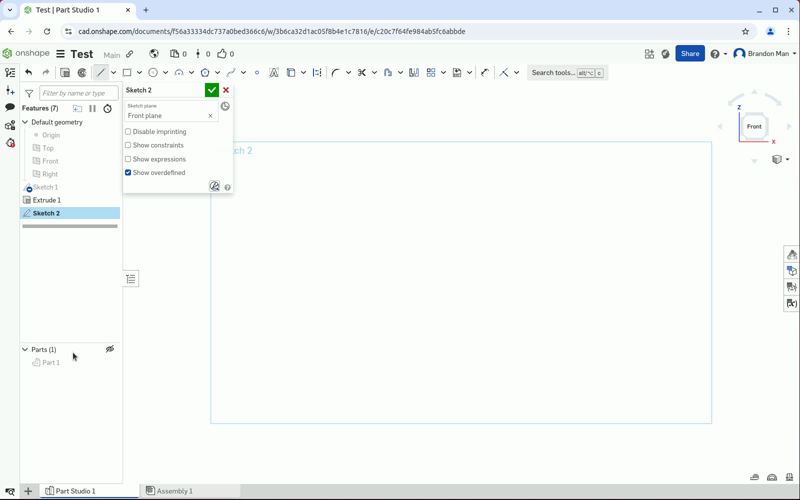
mouse_move(531, 339)
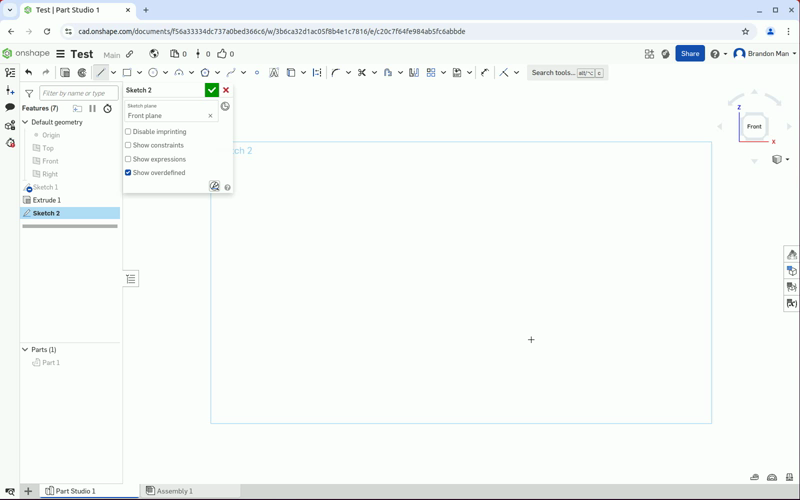
click(531, 339)
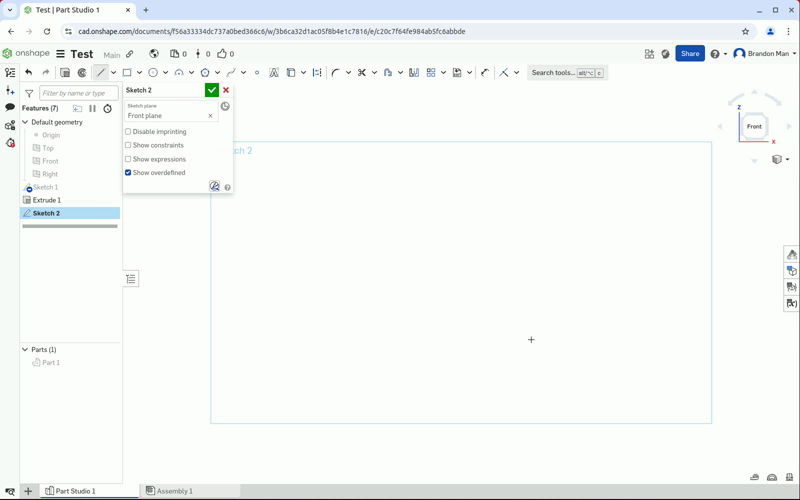
key_up(shift)
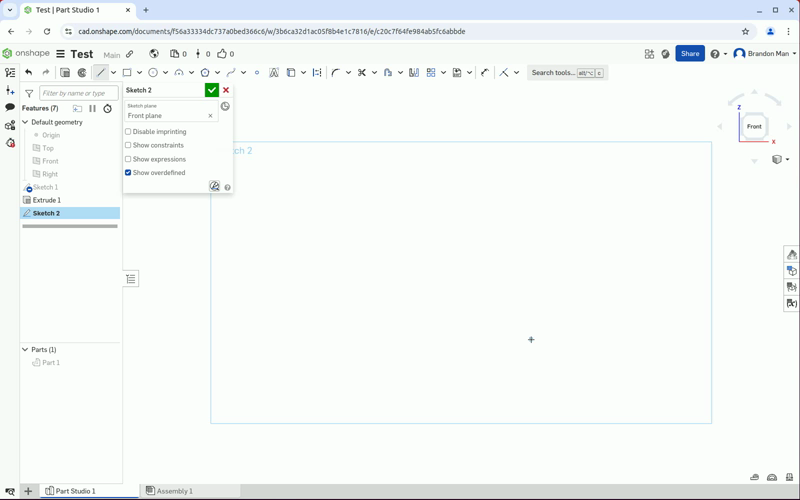
key_down(shift)
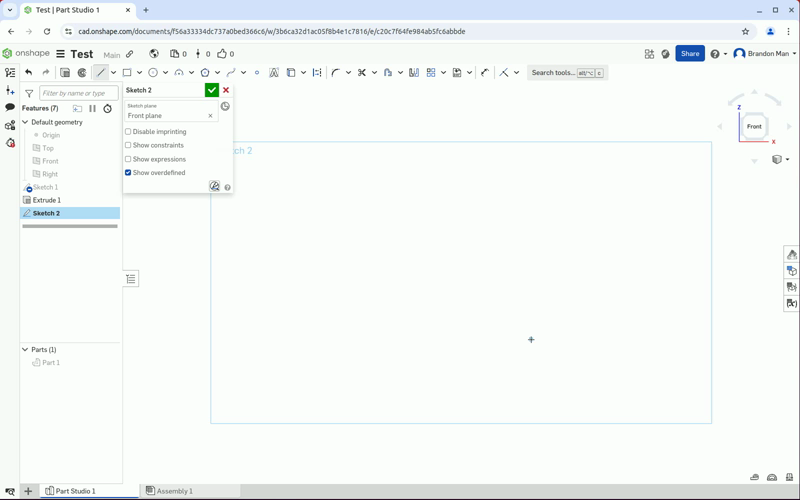
mouse_move(561, 339)
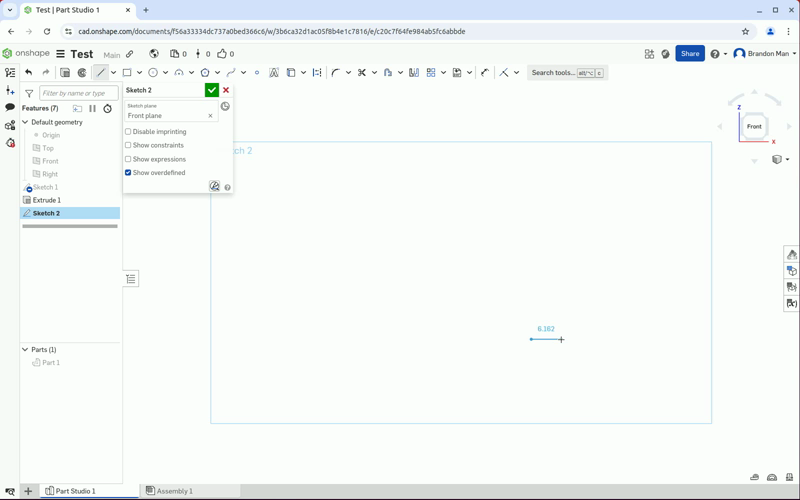
mouse_move(574, 339)
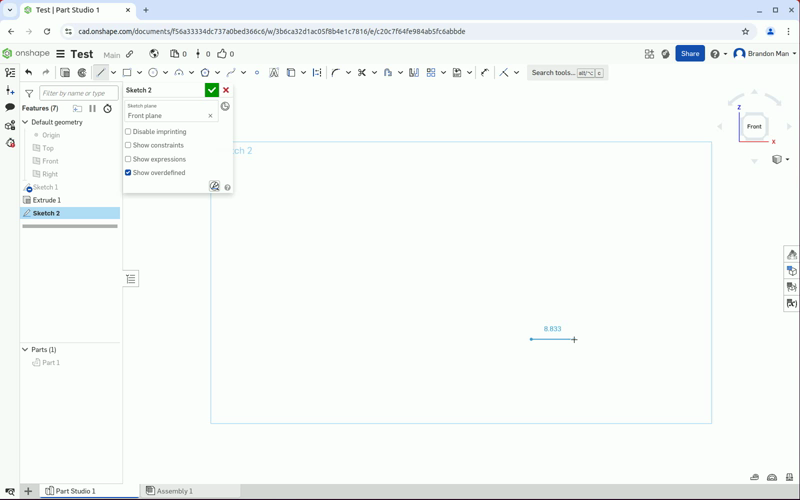
click(574, 339)
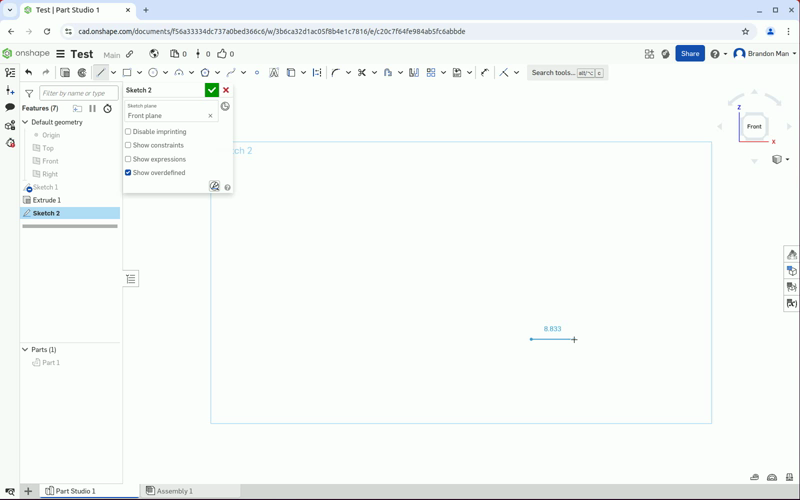
key_up(shift)
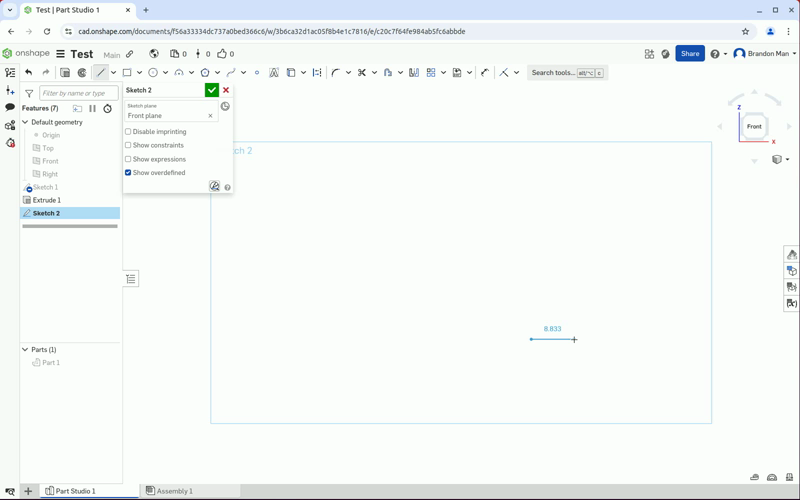
key_down(shift)
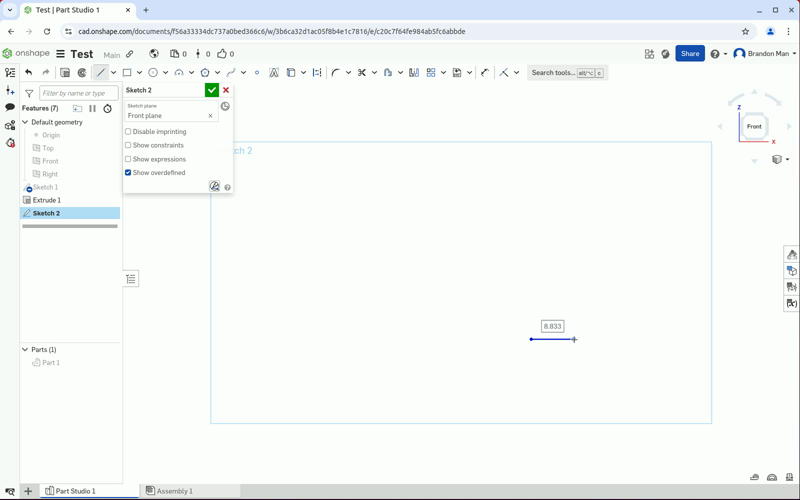
mouse_move(589, 339)
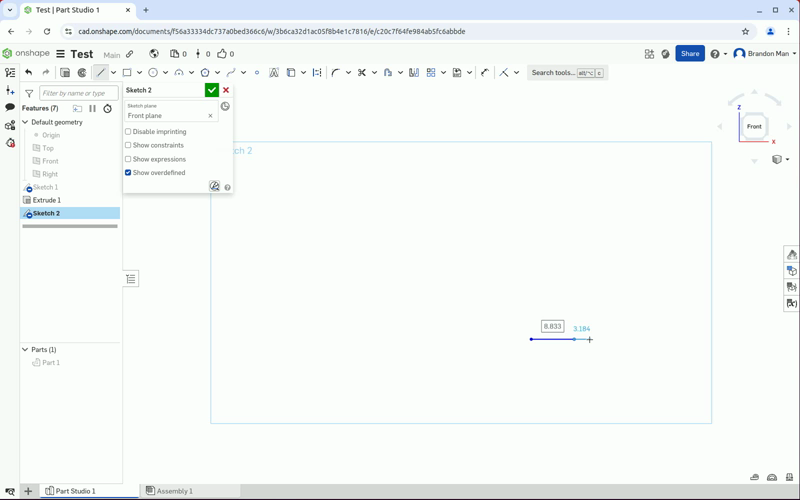
mouse_move(574, 310)
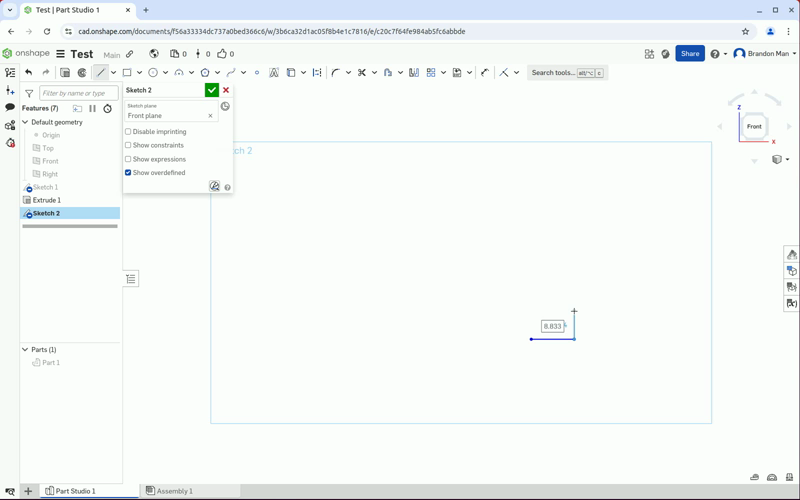
click(574, 310)
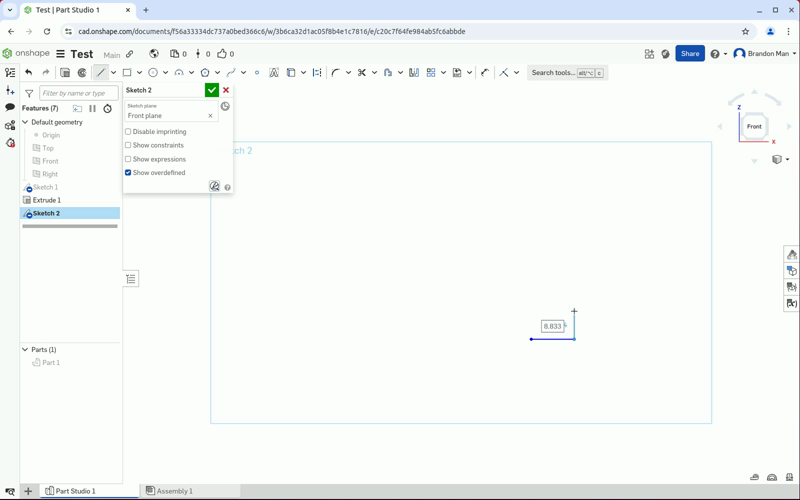
key_up(shift)
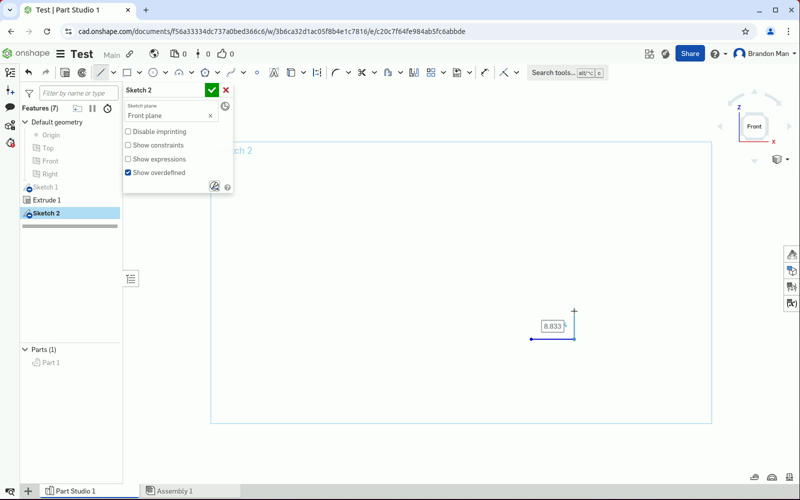
key_down(shift)
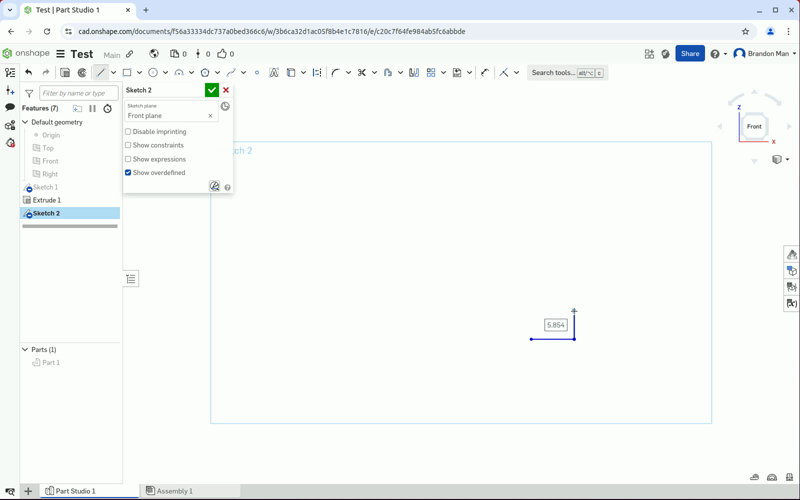
mouse_move(589, 310)
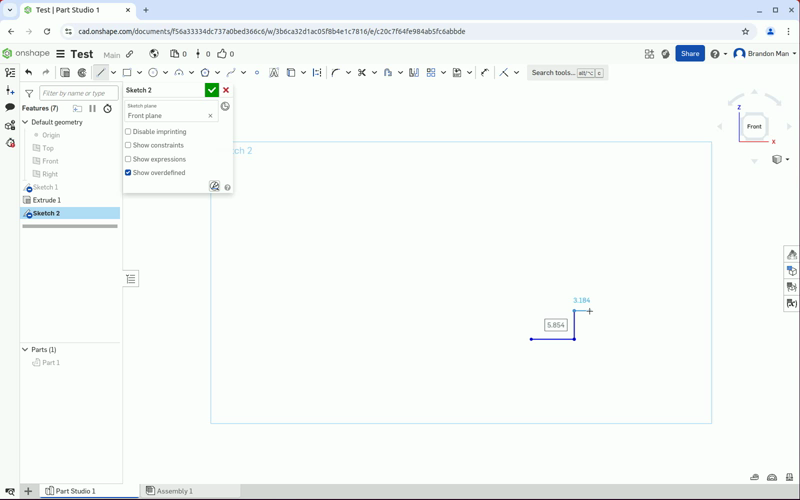
mouse_move(531, 310)
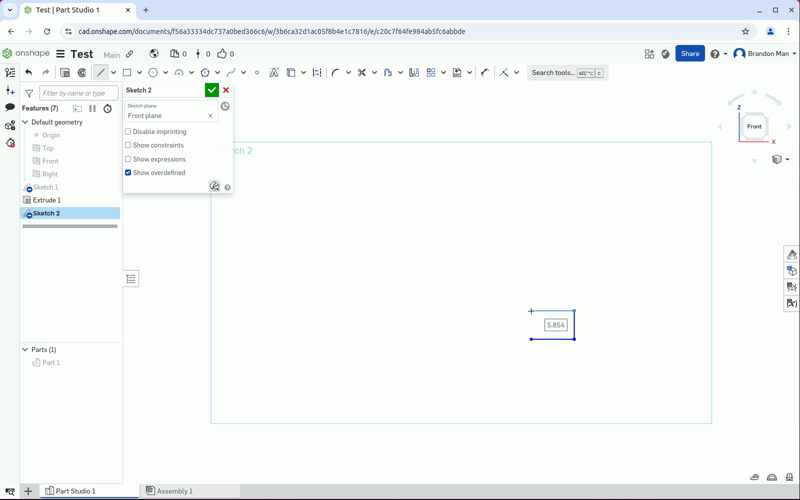
click(531, 310)
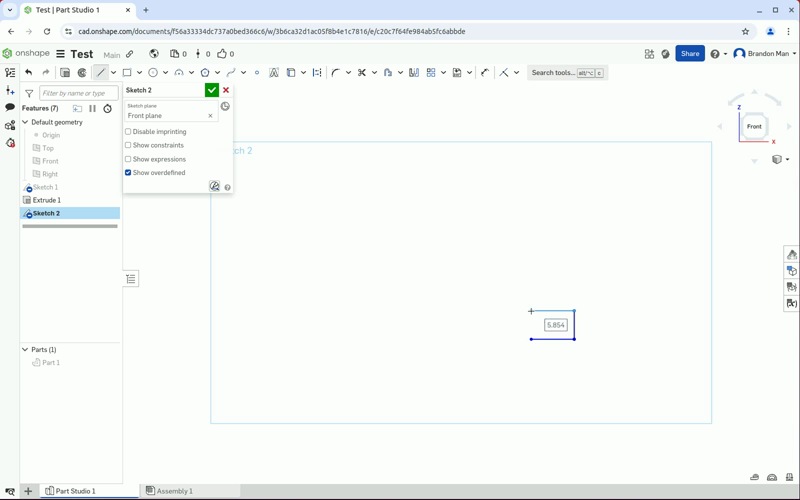
key_up(shift)
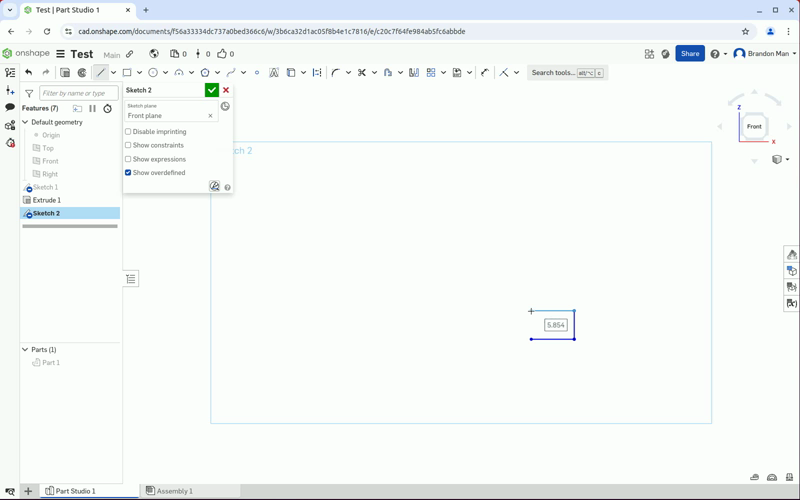
mouse_move(561, 310)
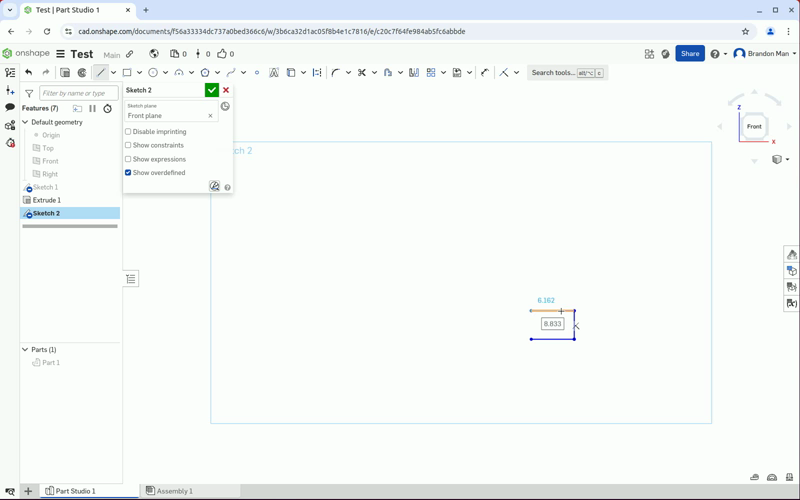
key_down(shift)
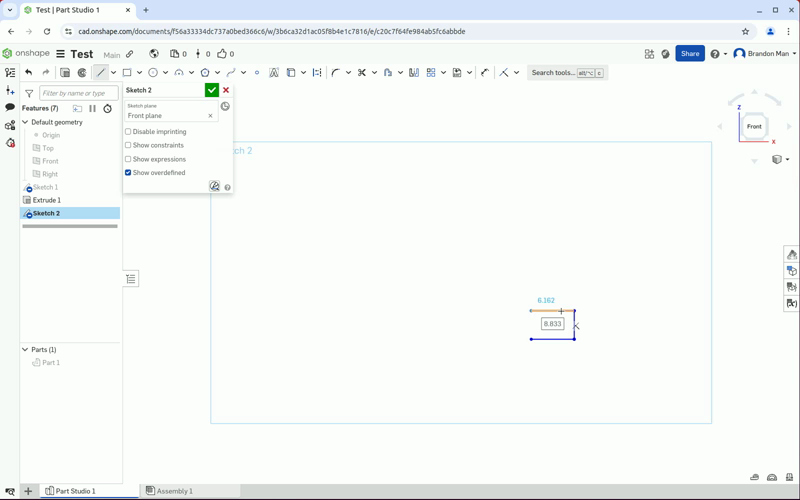
mouse_move(531, 339)
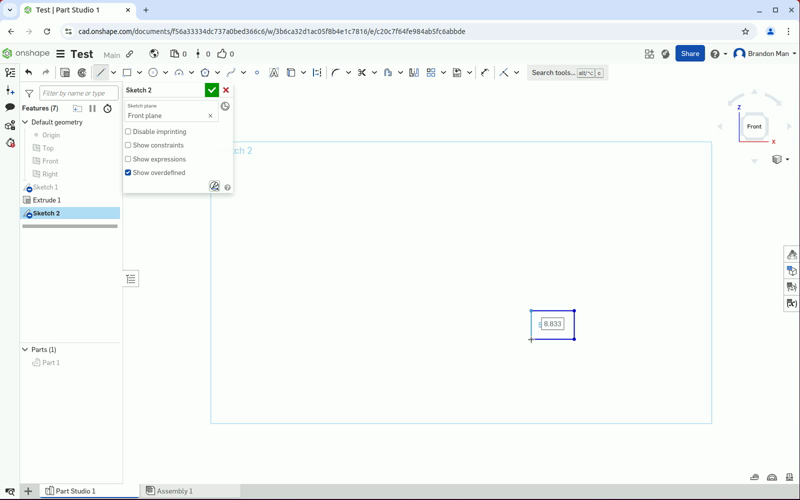
key_up(shift)
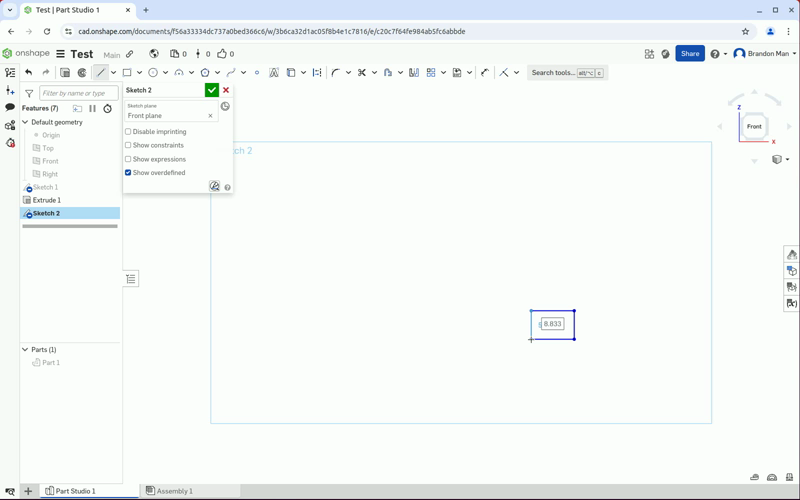
click(531, 339)
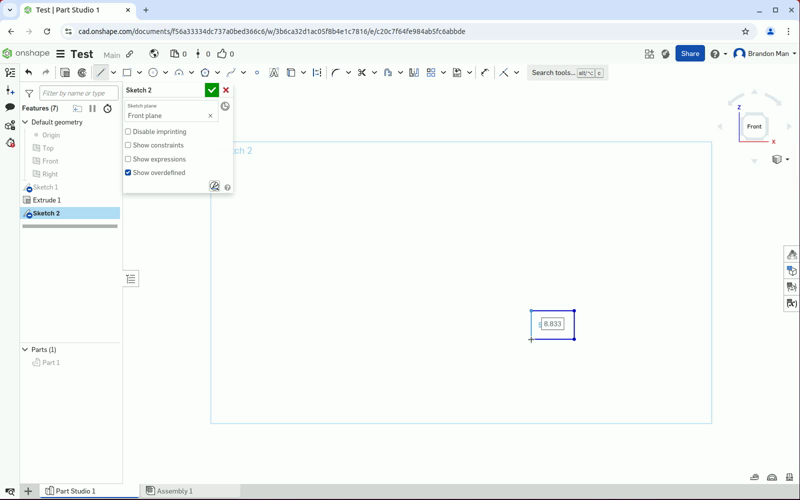
key(esc)
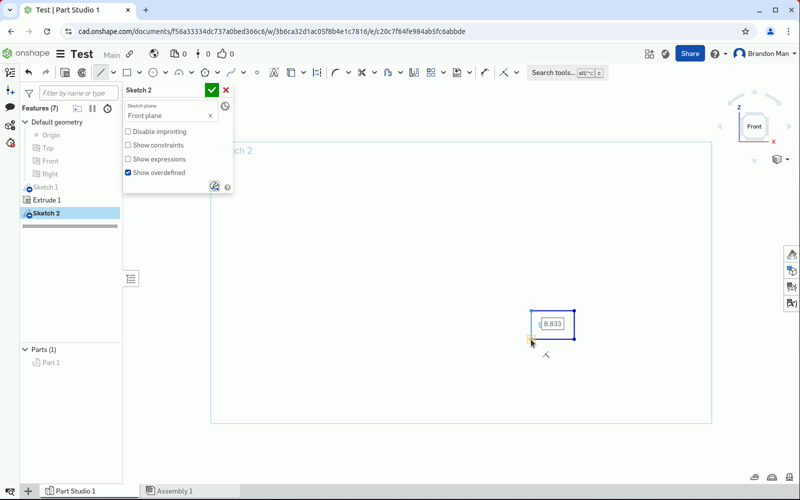
mouse_move(547, 313)
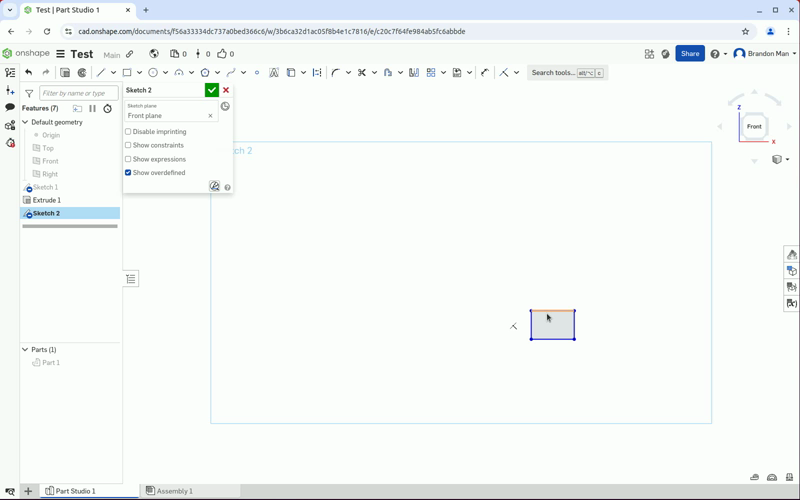
scroll(6)
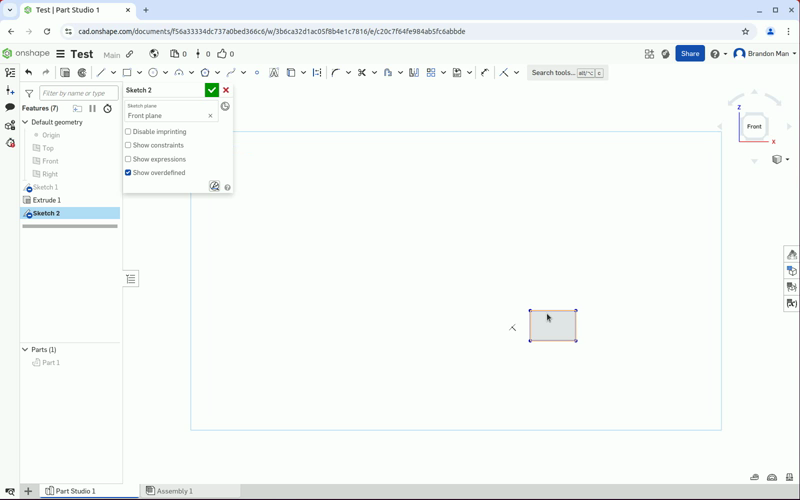
scroll(6)
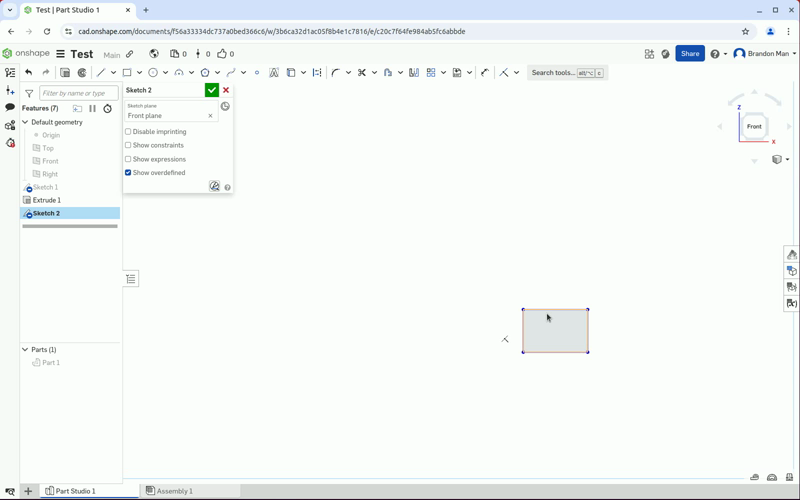
scroll(6)
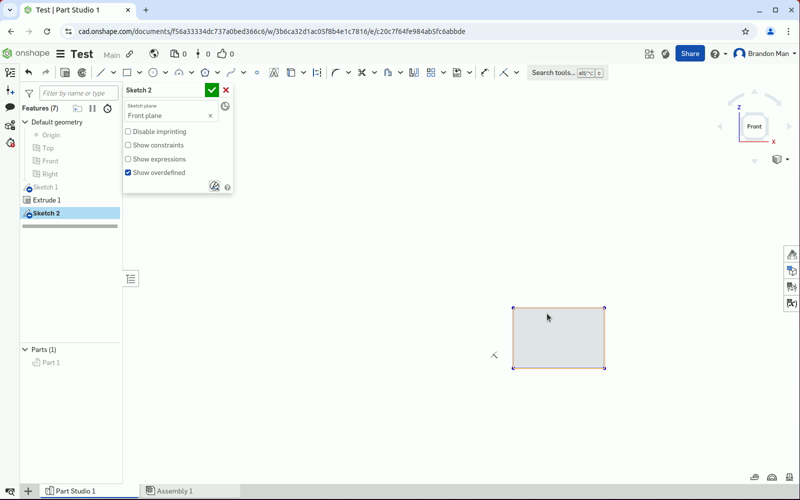
scroll(6)
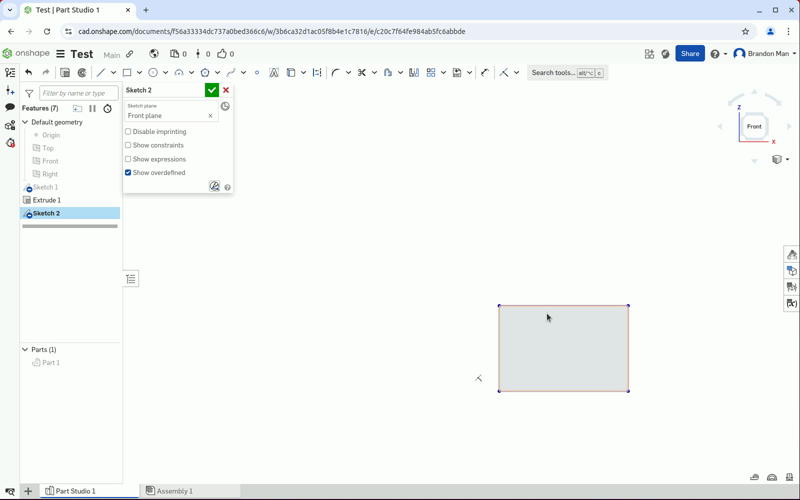
scroll(6)
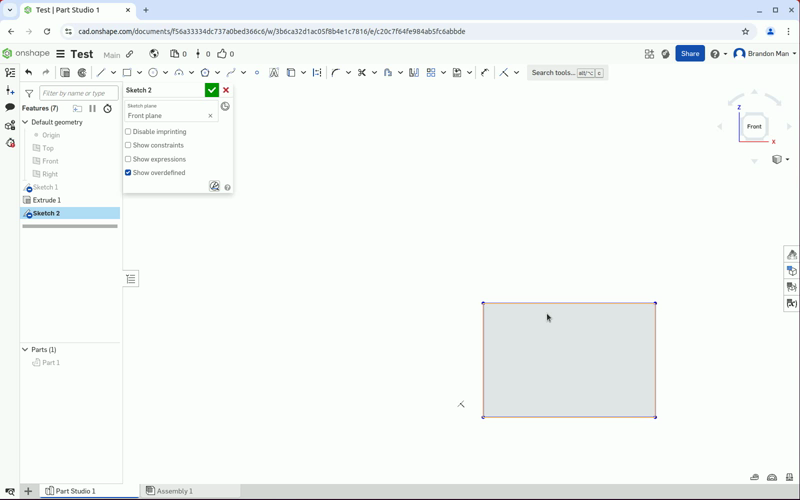
scroll(6)
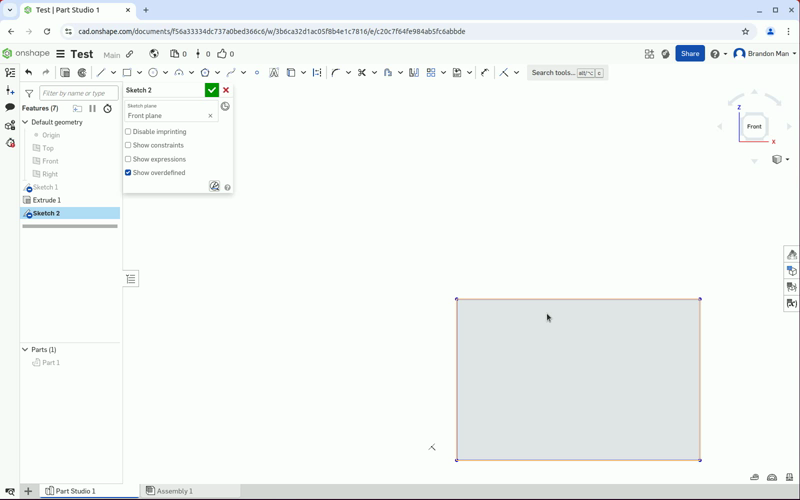
scroll(6)
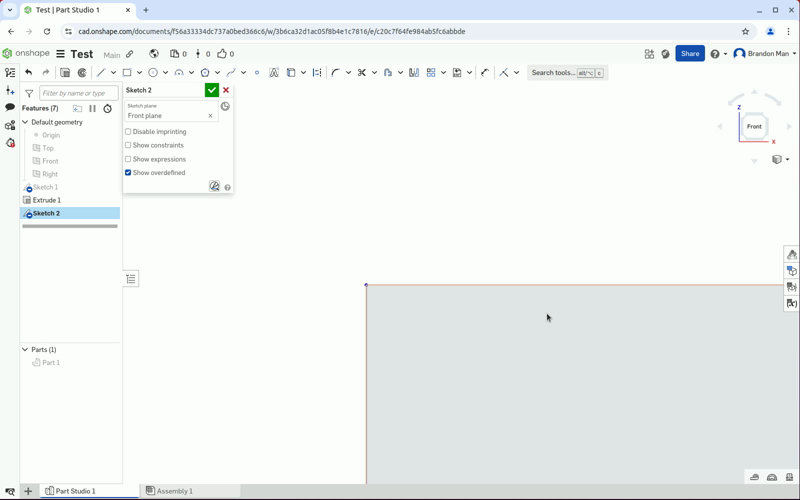
click(547, 313)
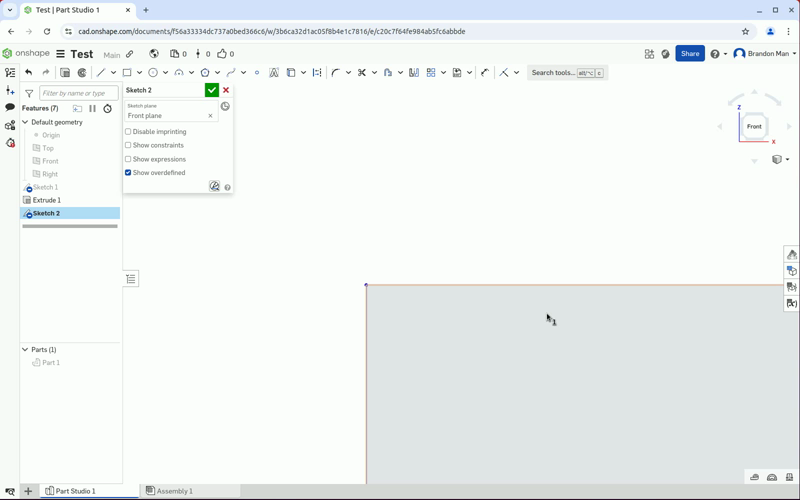
scroll(-6)
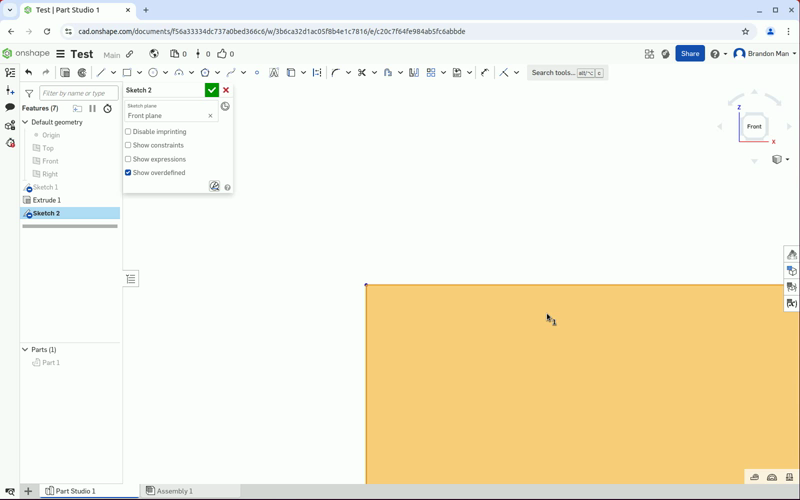
scroll(-6)
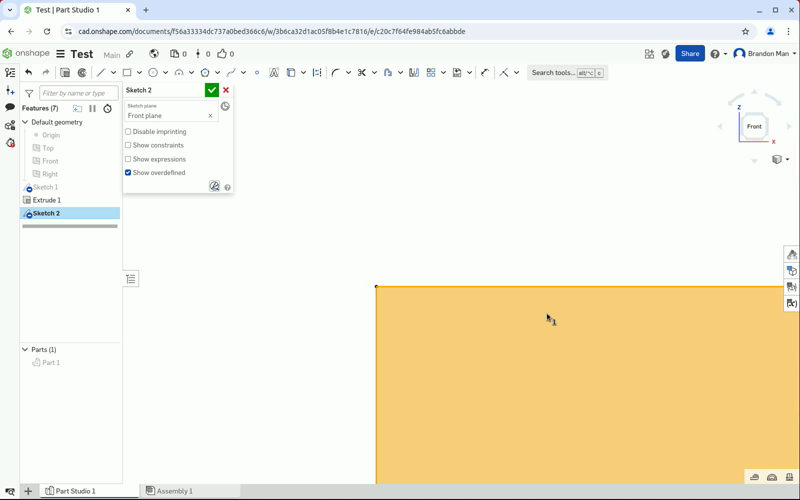
scroll(-6)
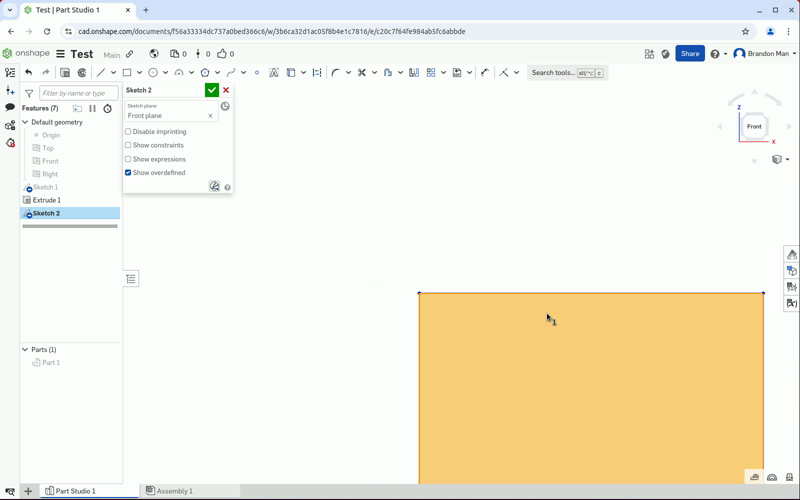
scroll(-6)
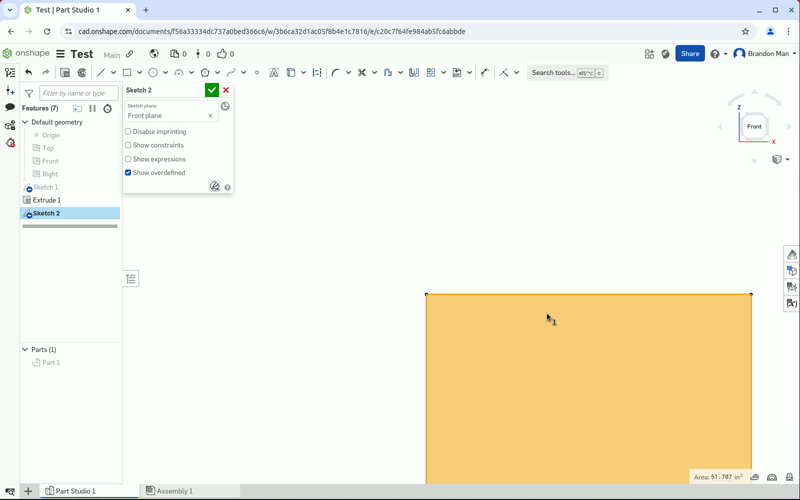
scroll(-6)
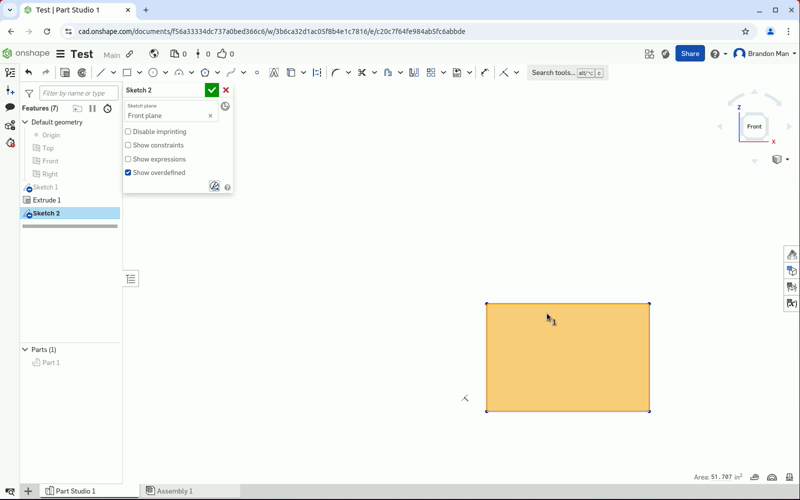
scroll(-6)
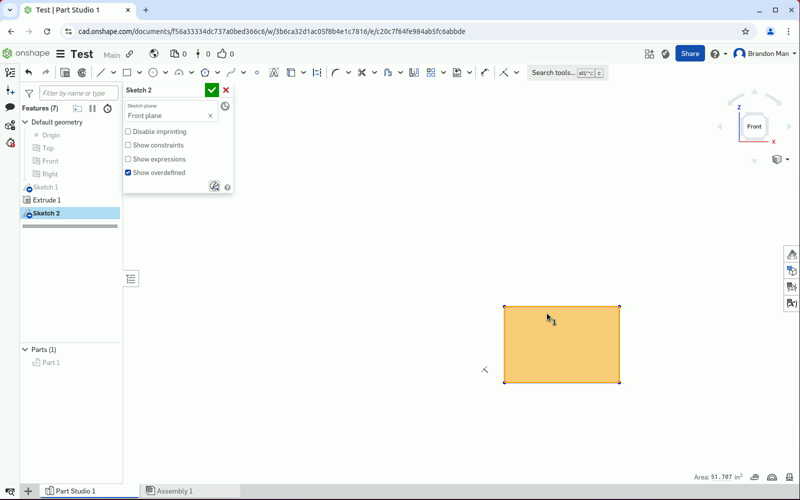
scroll(-6)
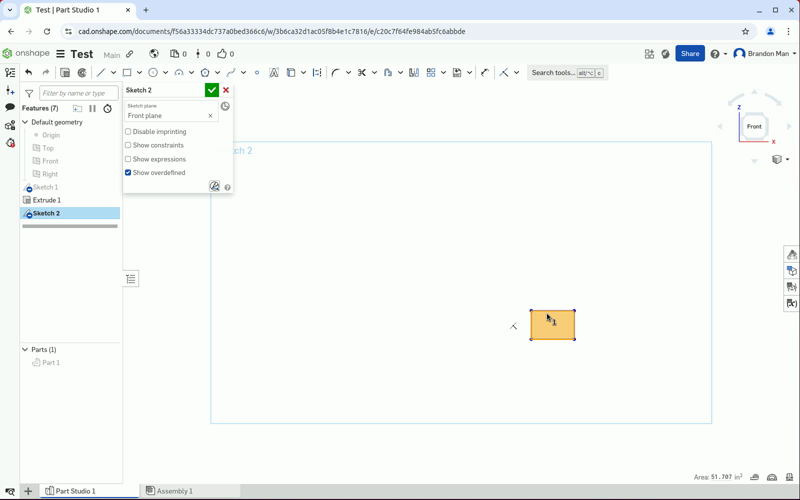
mouse_move(73, 352)
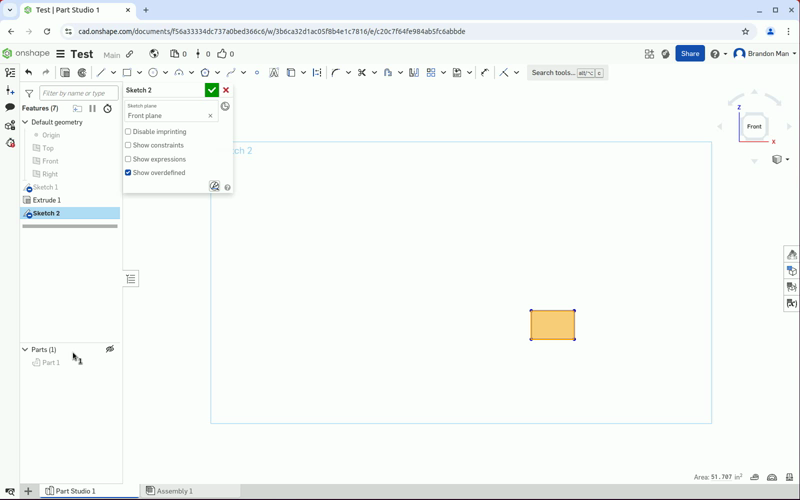
key(shift+y)
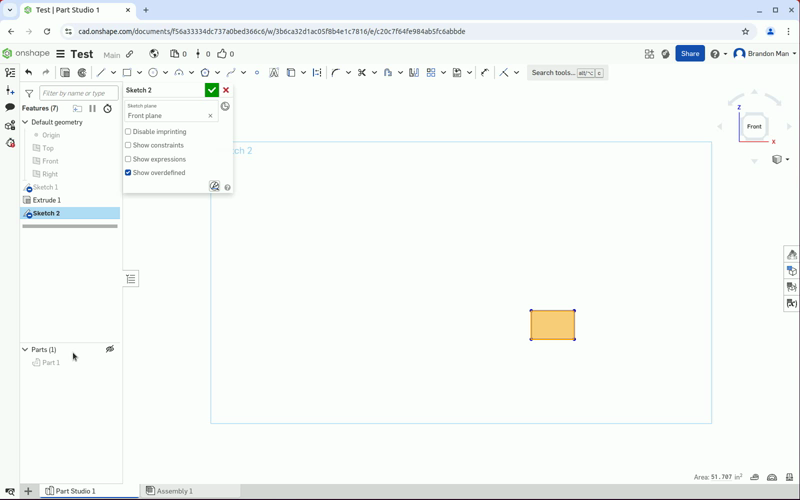
key(shift+e)
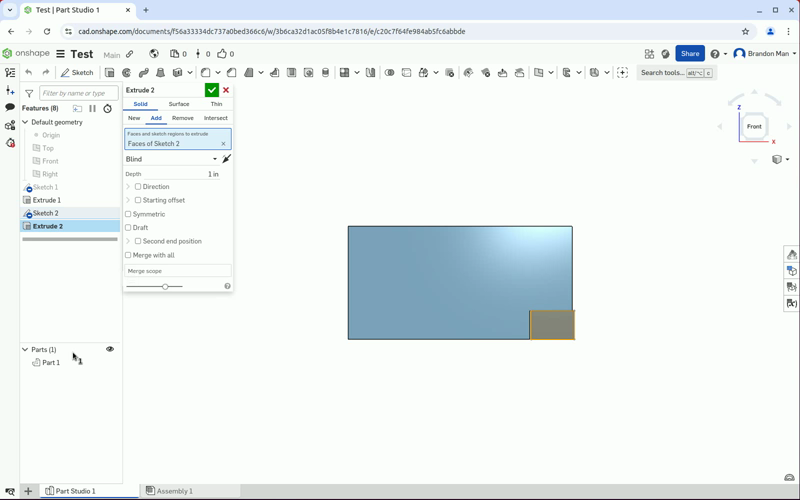
mouse_move(143, 106)
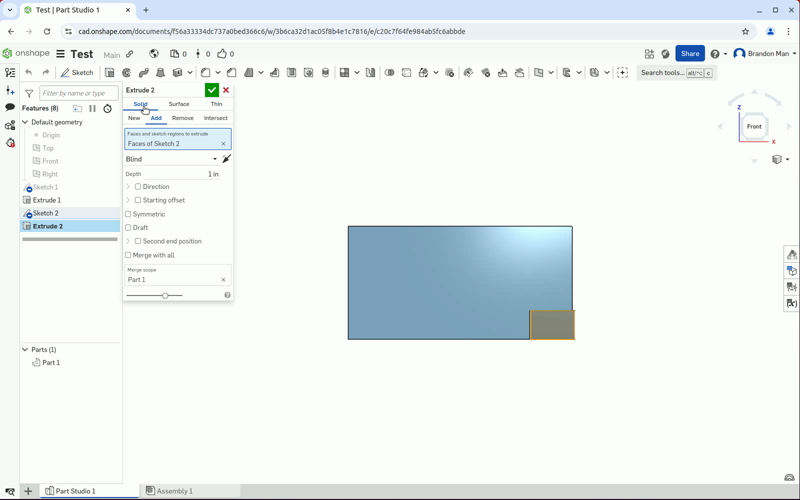
click(143, 106)
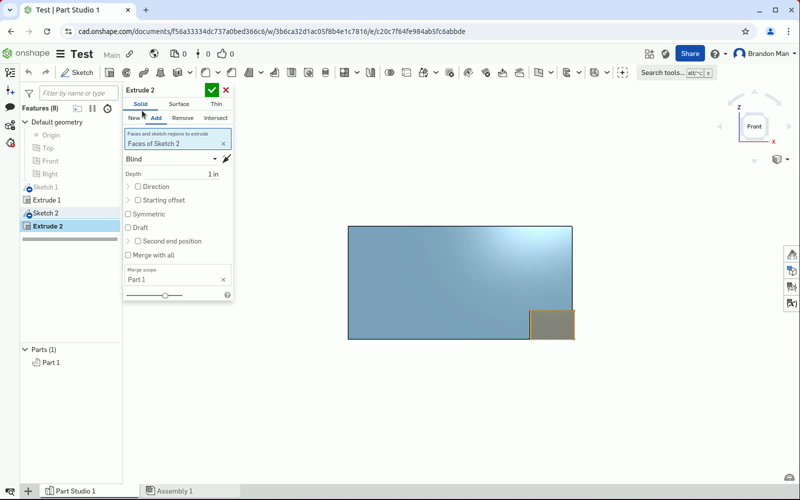
mouse_move(137, 120)
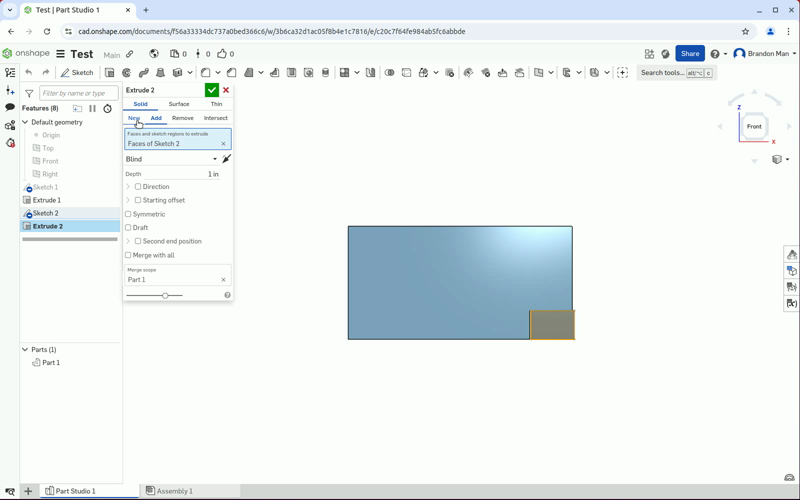
click(137, 120)
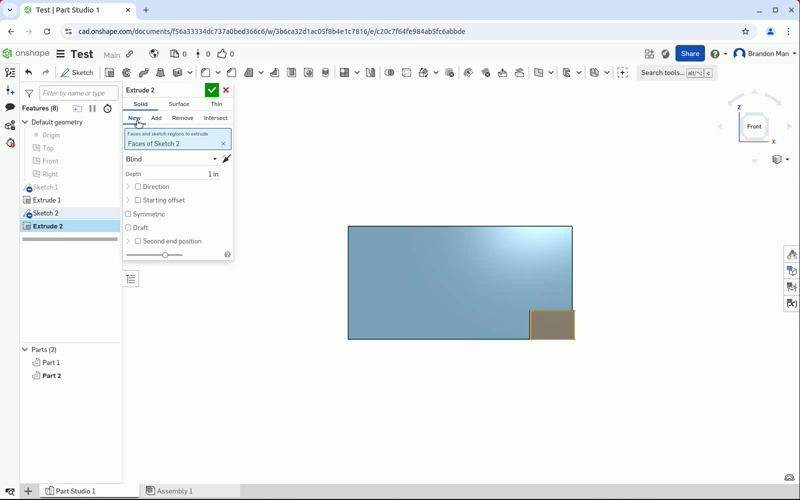
key(tab, 4)
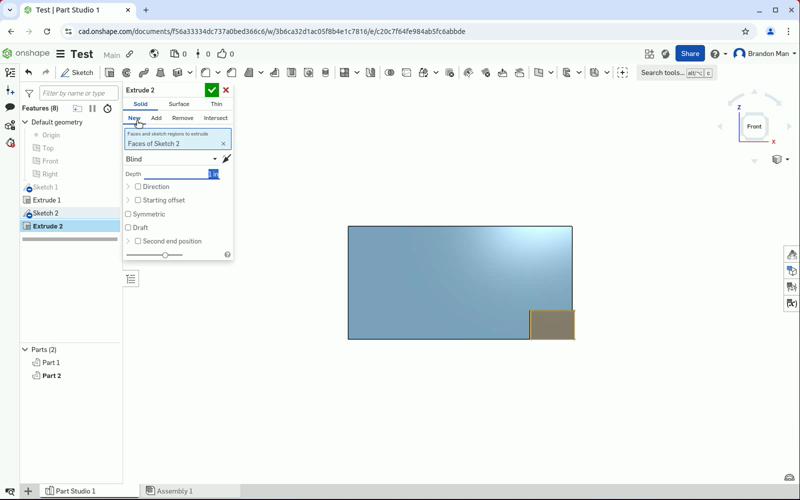
text(11.554)
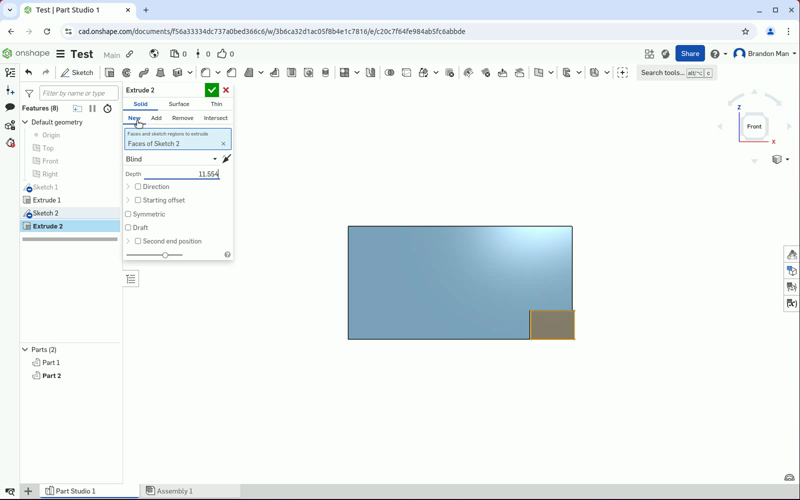
key(enter)
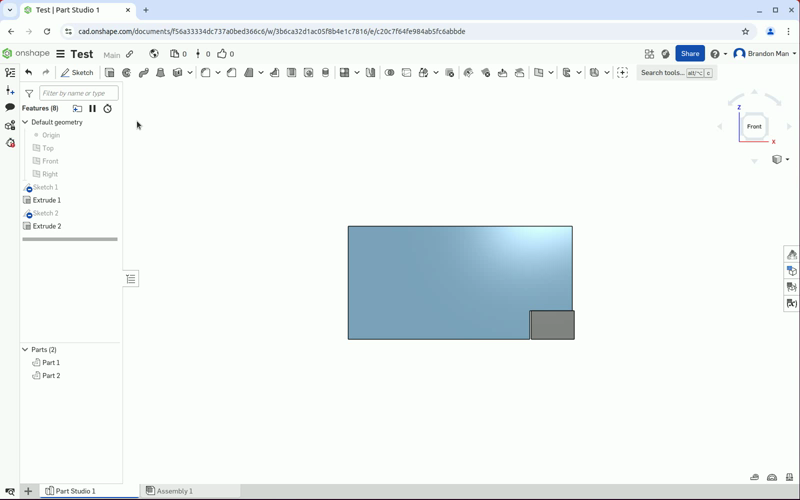
key(shift+h)
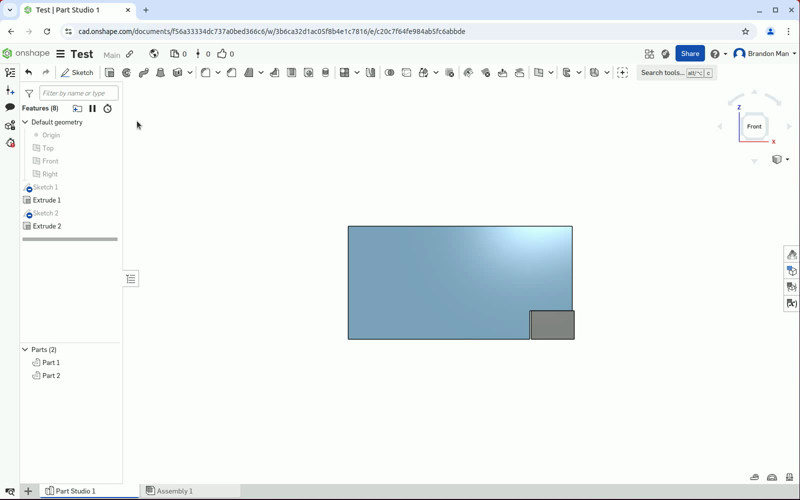
key(shift+h)
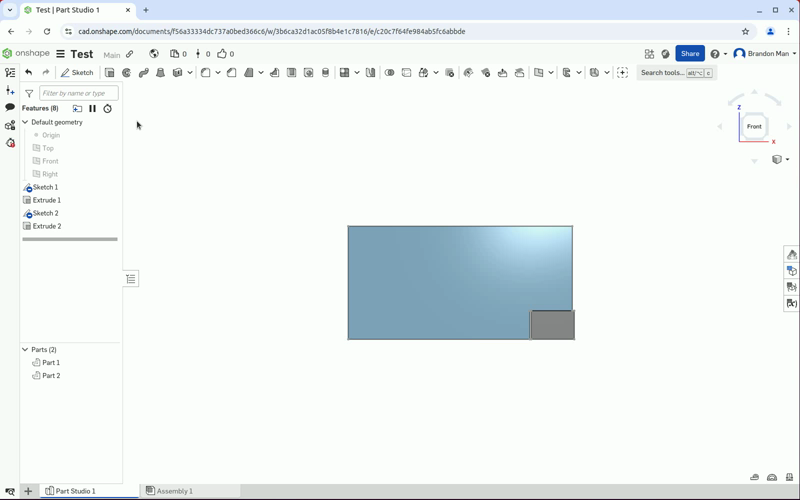
key(shift+7)
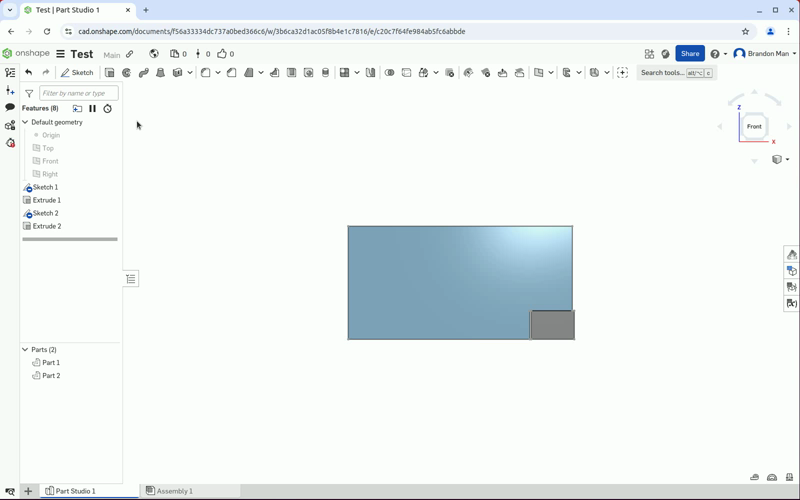
key(left, 2)
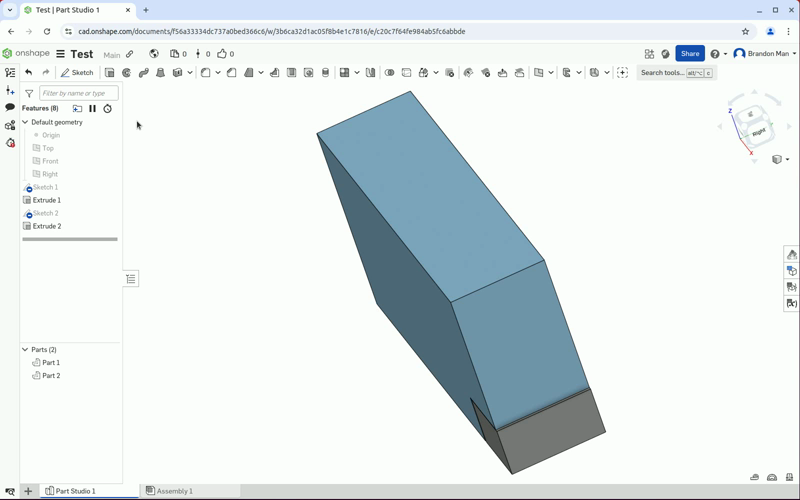
key(down, 2)
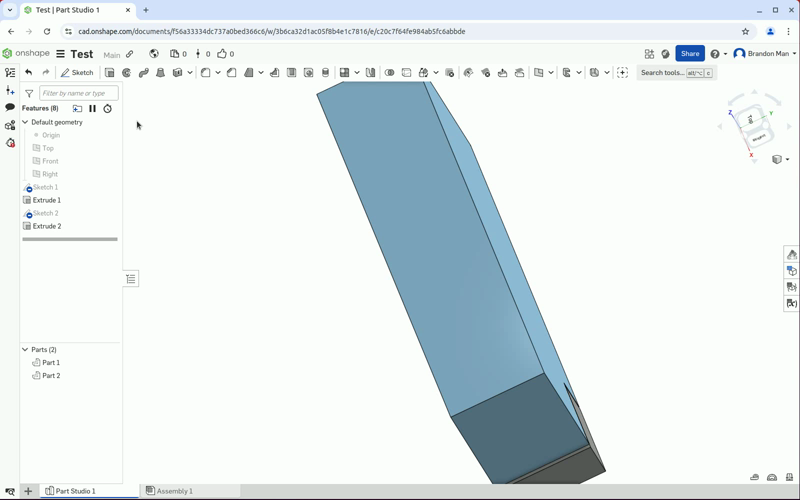
key(up, 2)
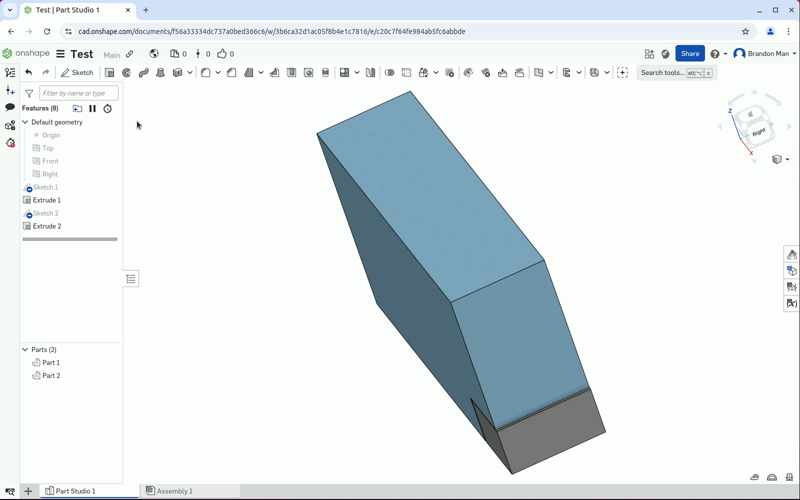
key(right, 2)
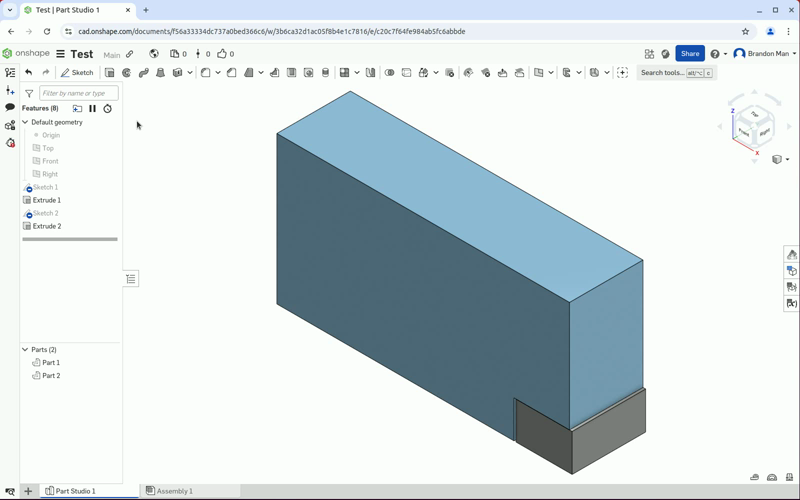
mouse_move(73, 189)
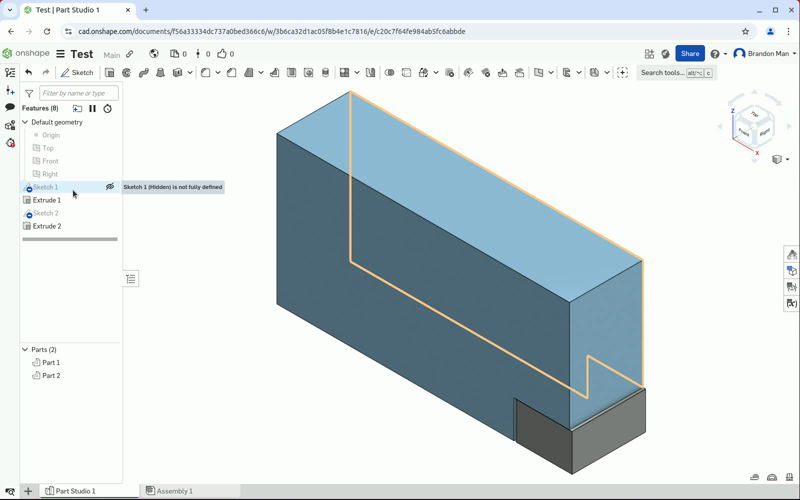
click(73, 189)